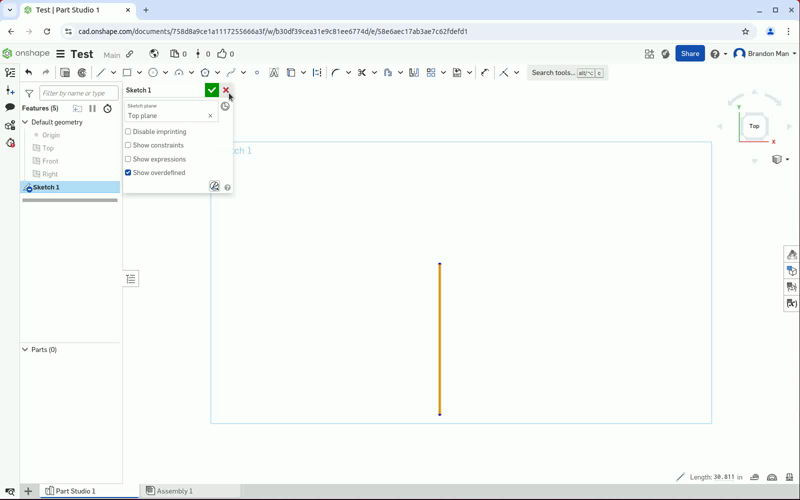
key(shift+h)
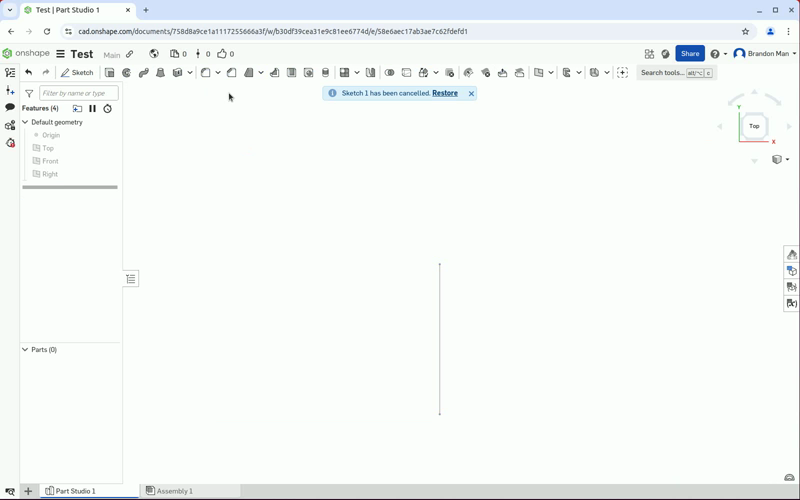
mouse_move(73, 352)
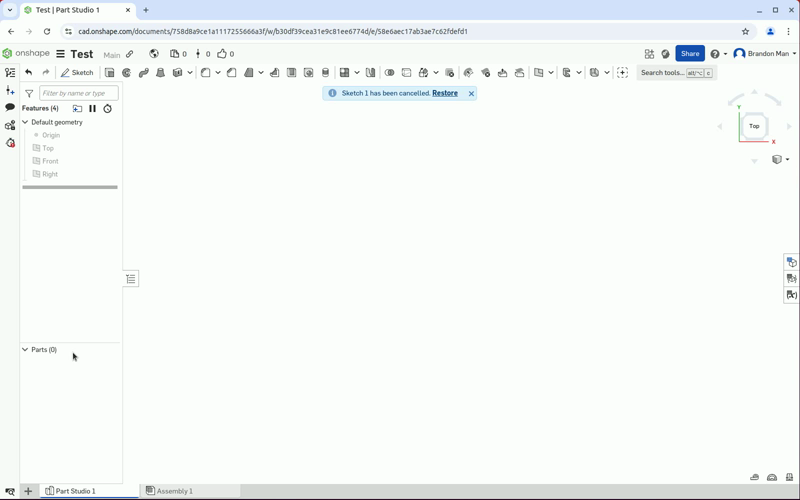
key(y)
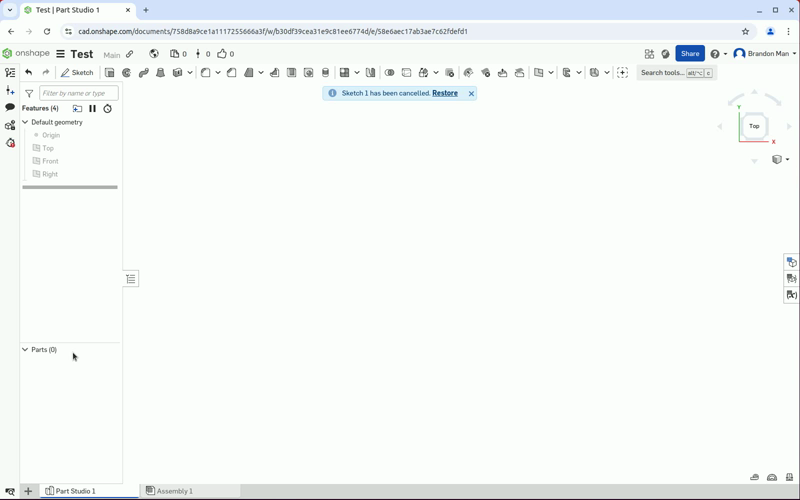
key(shift+p)
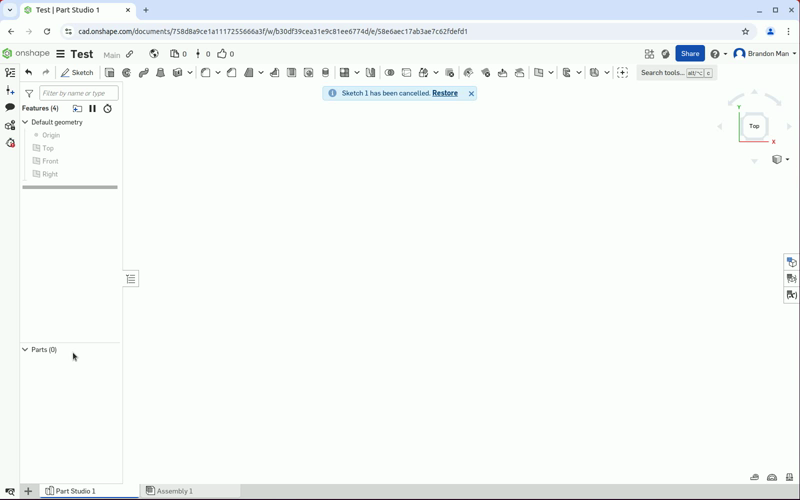
key(space)
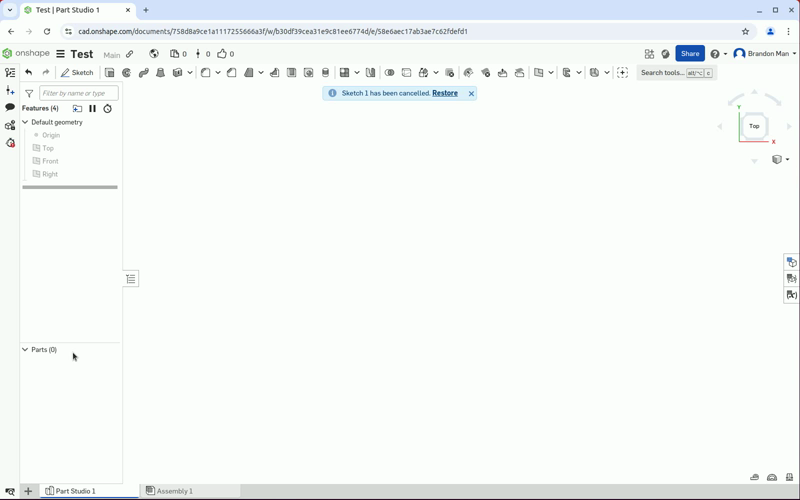
key_down(shift)
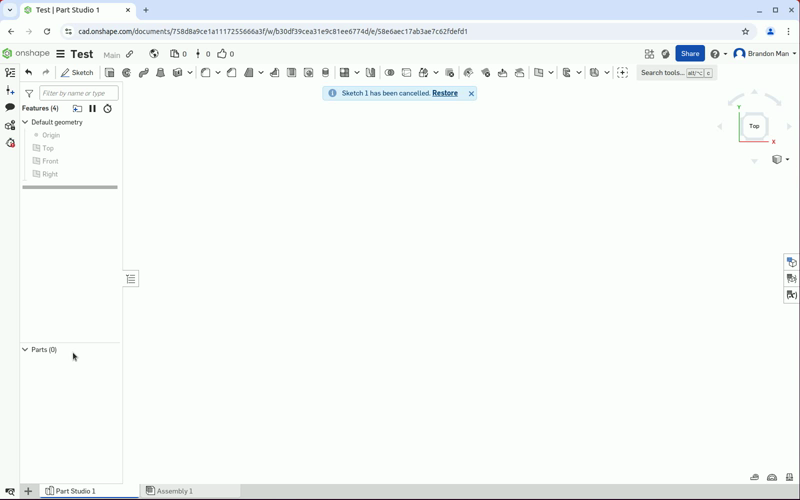
key(up)
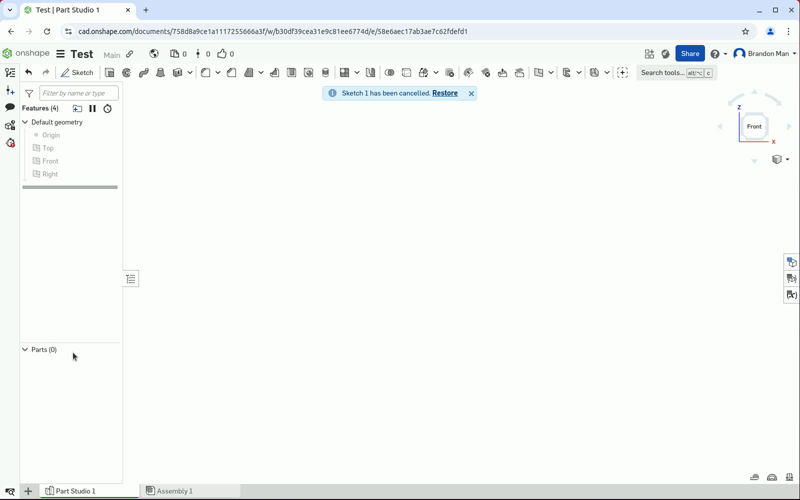
key_up(shift)
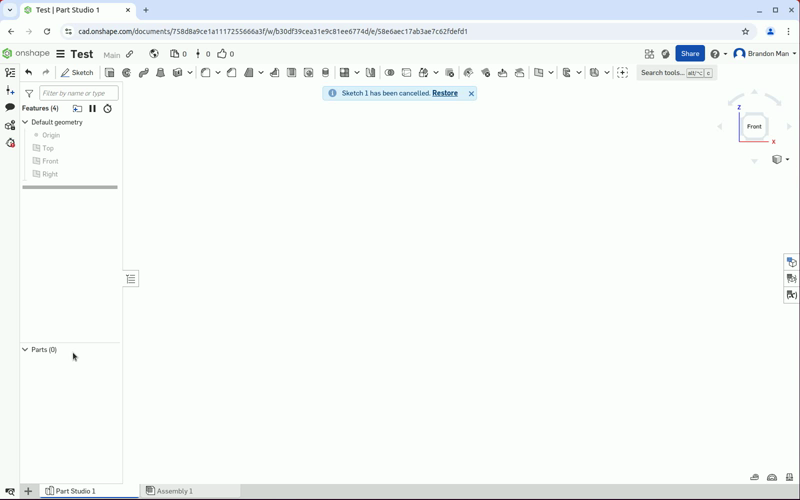
key(space)
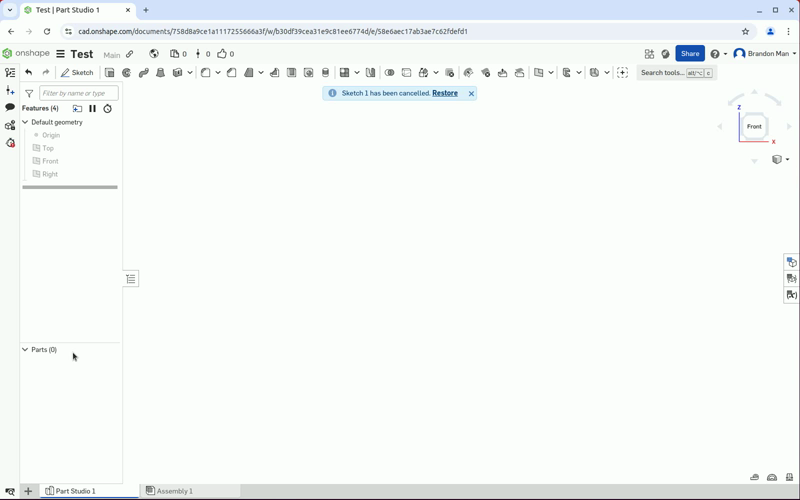
key_down(shift)
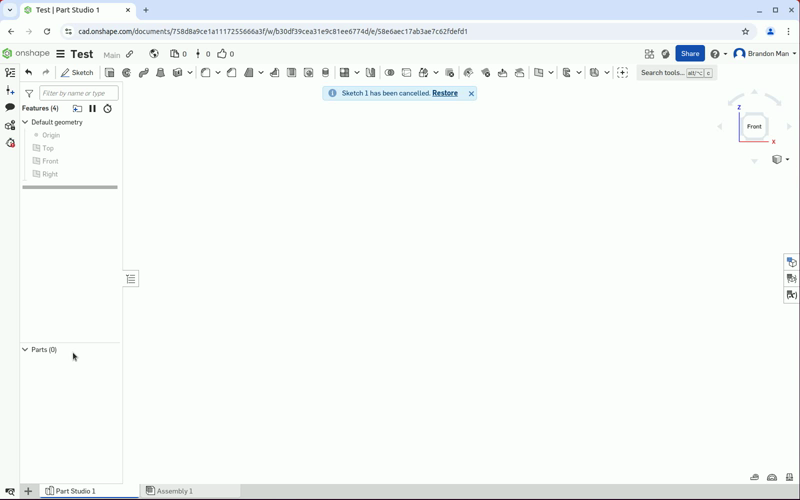
key(left)
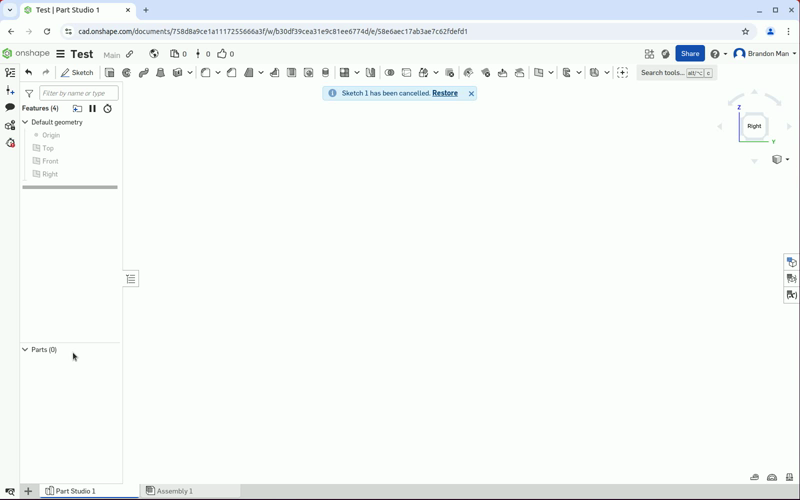
key_up(shift)
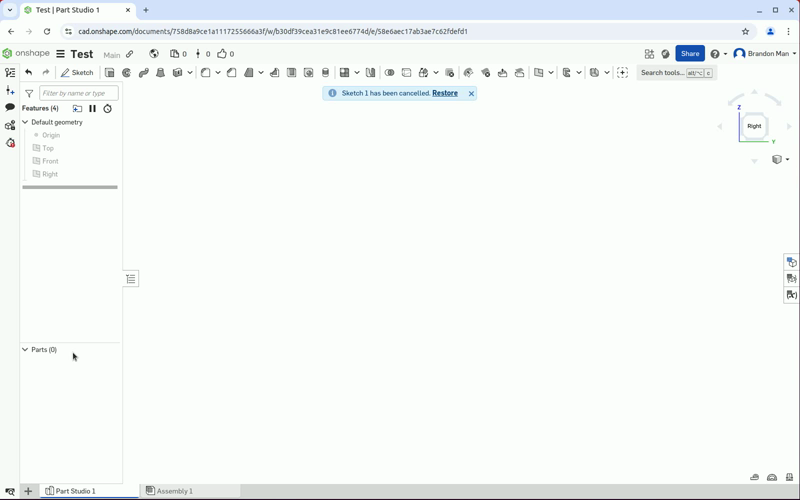
mouse_move(73, 352)
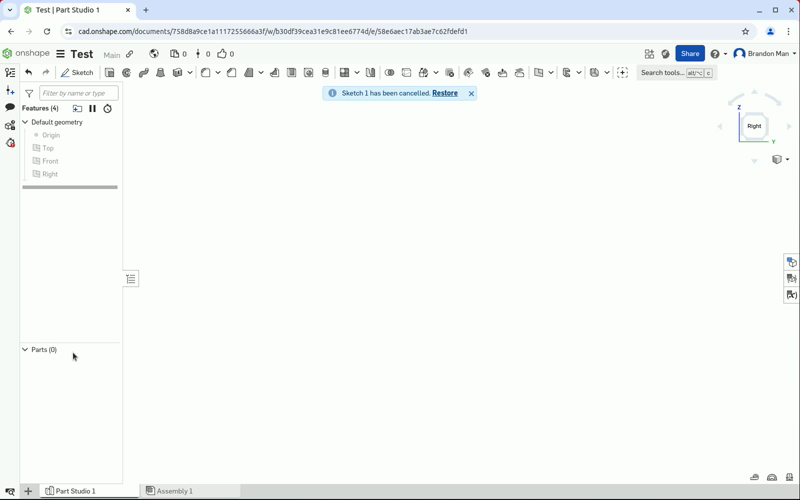
key(shift+y)
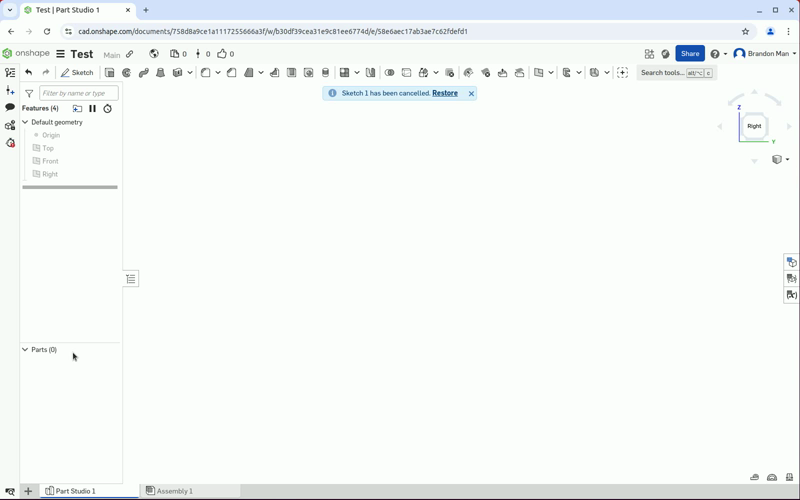
key(shift+s)
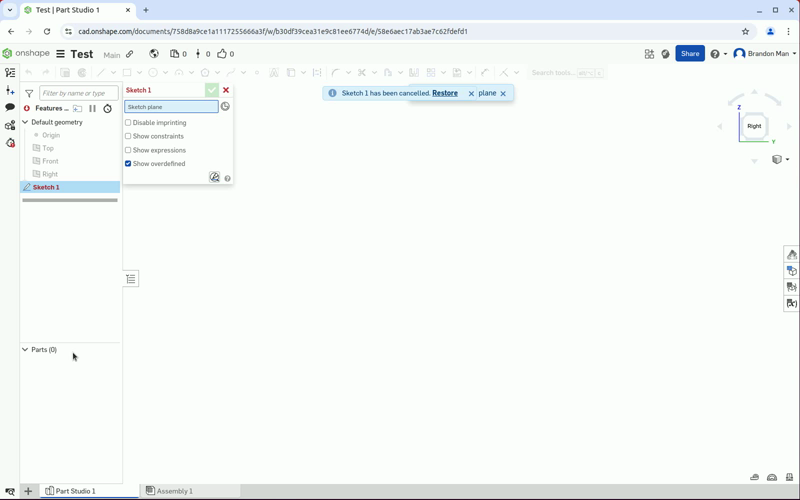
mouse_move(73, 176)
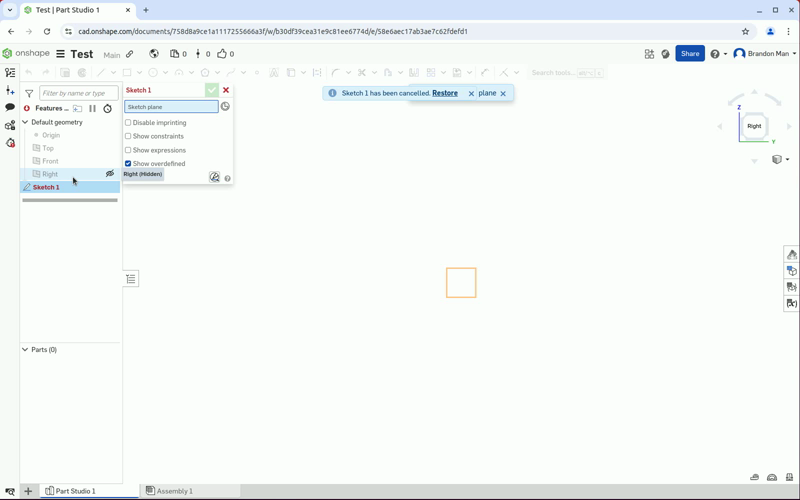
click(73, 176)
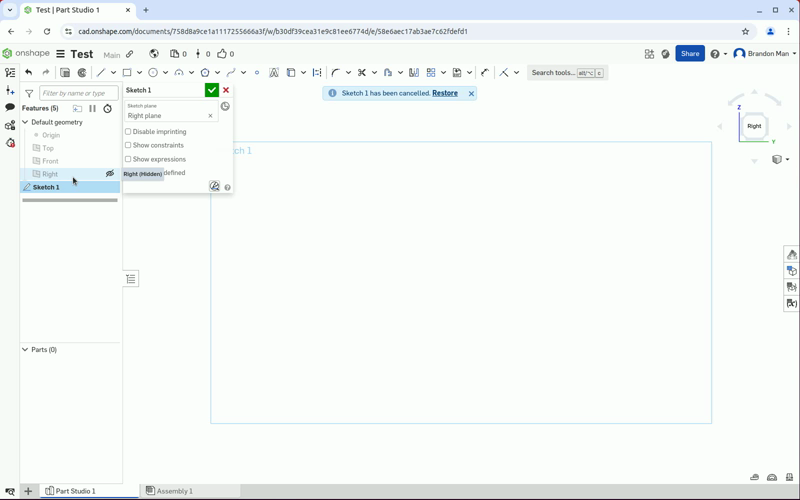
mouse_move(73, 352)
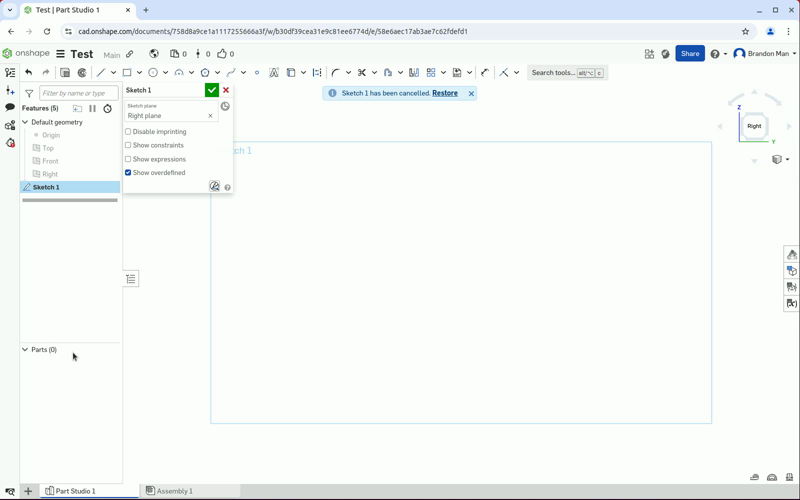
key(y)
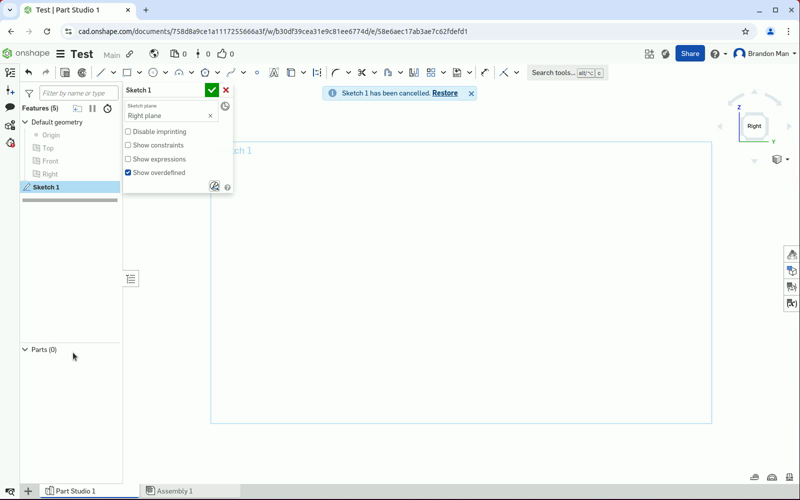
key(l)
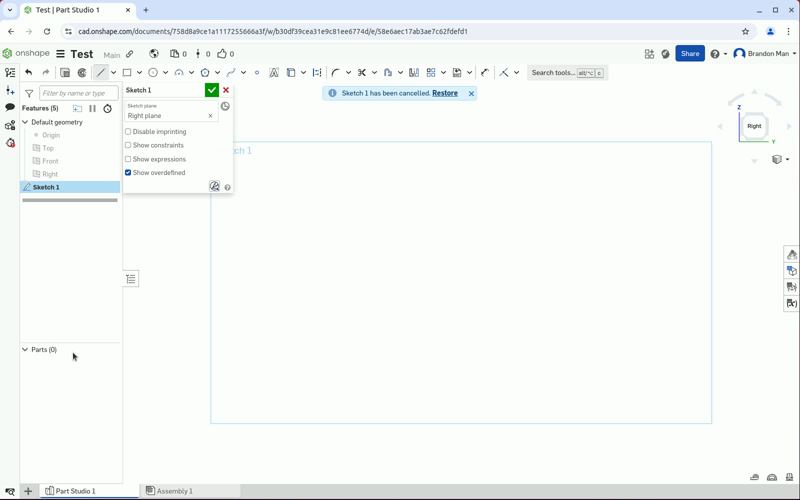
key_down(shift)
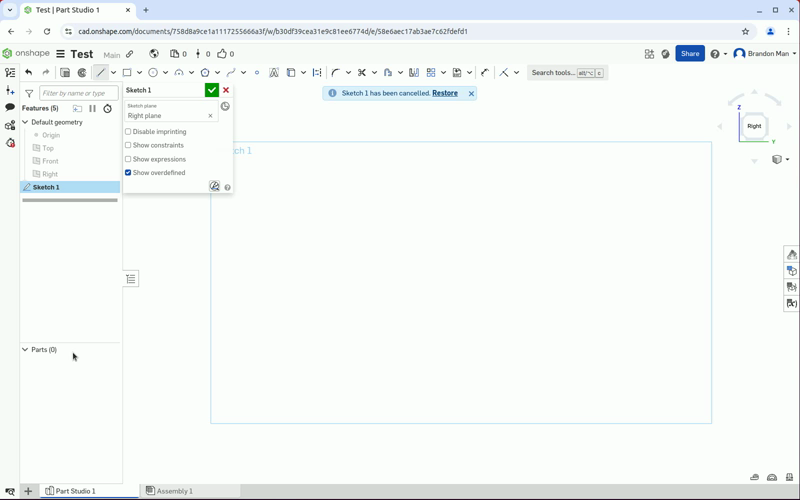
mouse_move(413, 319)
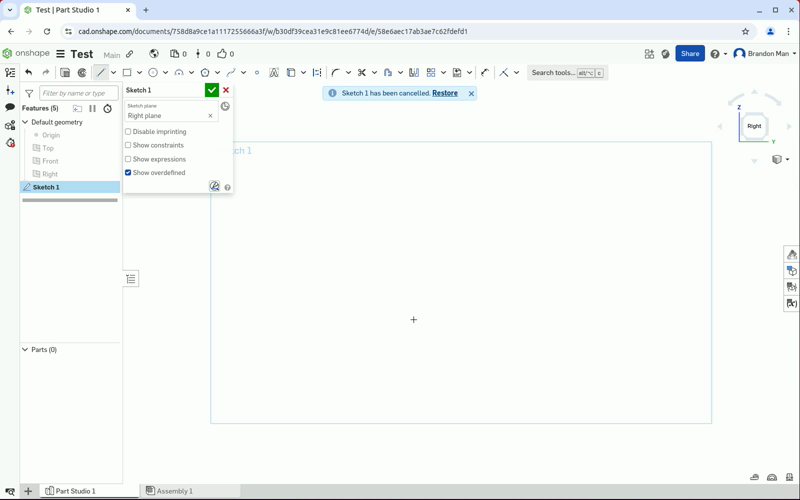
click(413, 319)
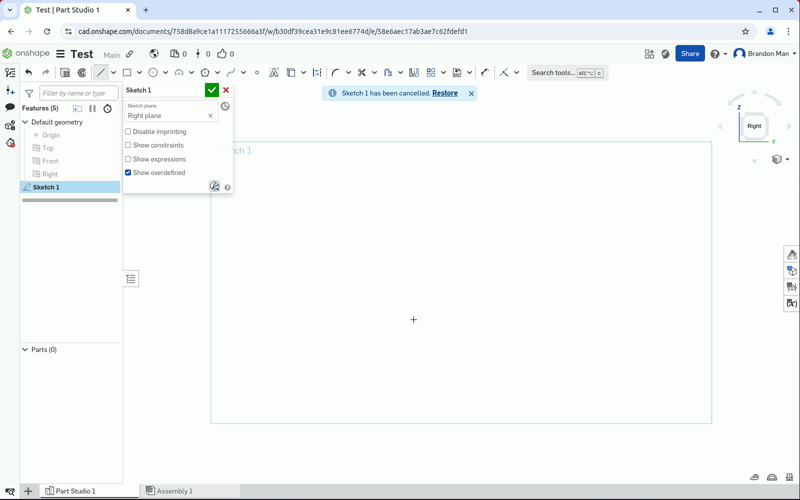
key_up(shift)
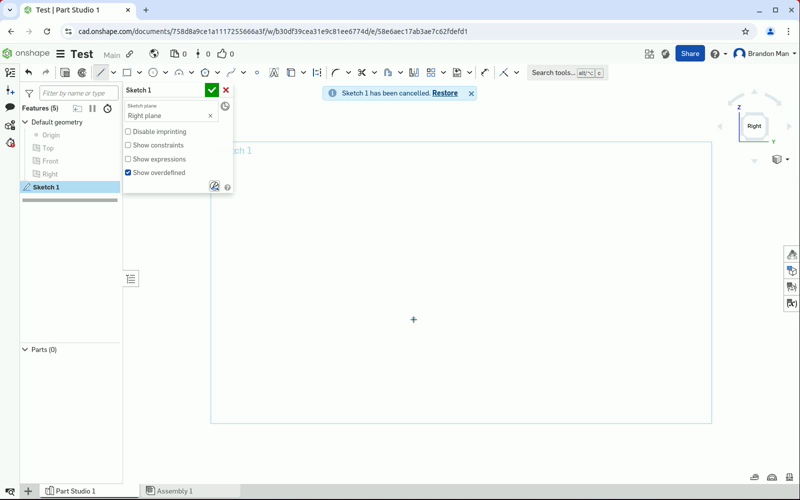
key_down(shift)
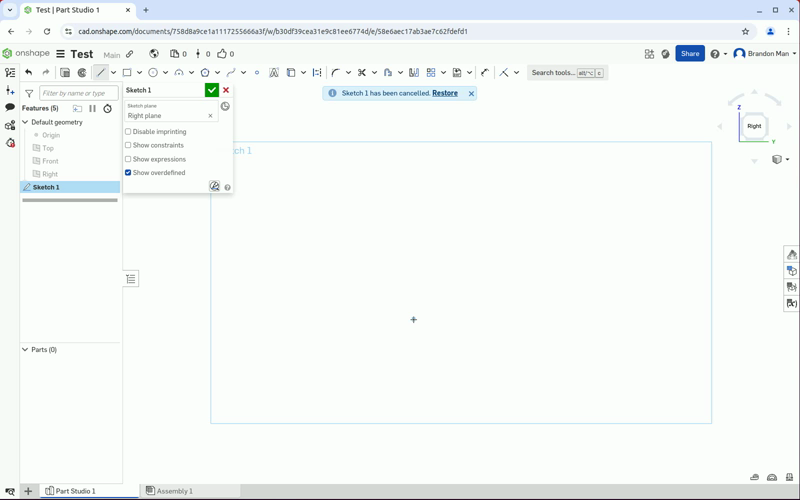
mouse_move(507, 319)
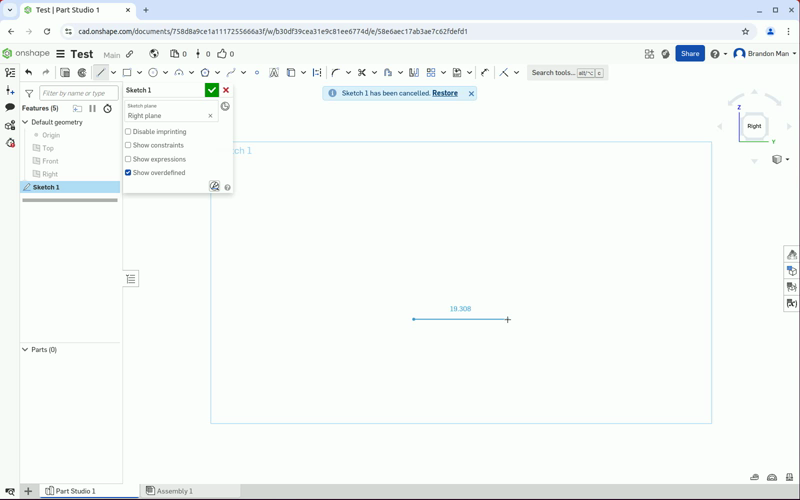
click(507, 319)
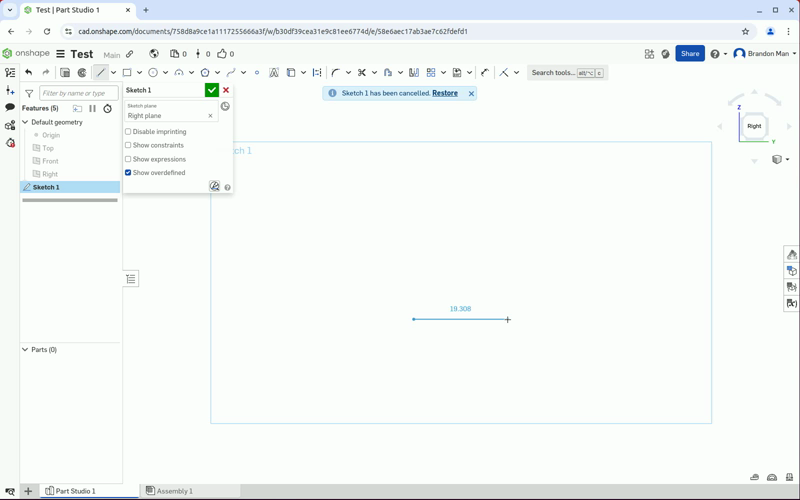
key_up(shift)
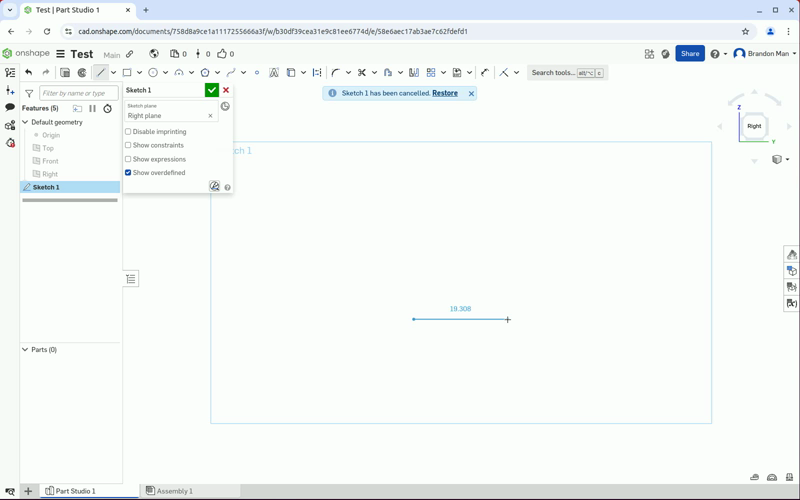
key_down(shift)
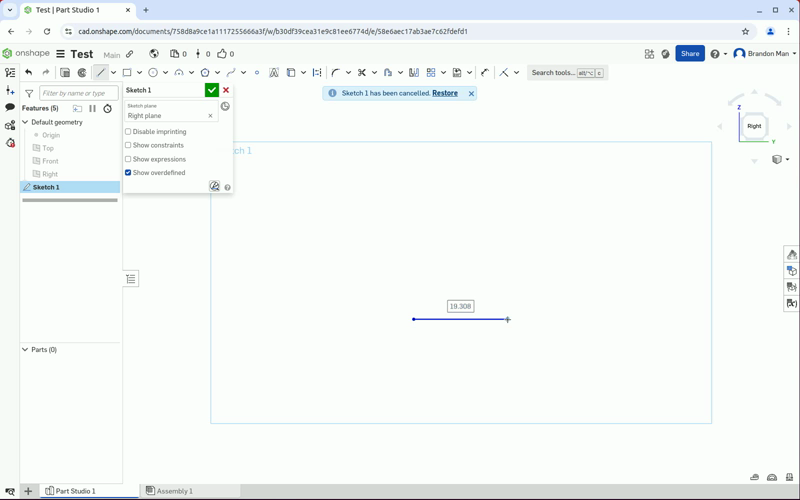
mouse_move(507, 245)
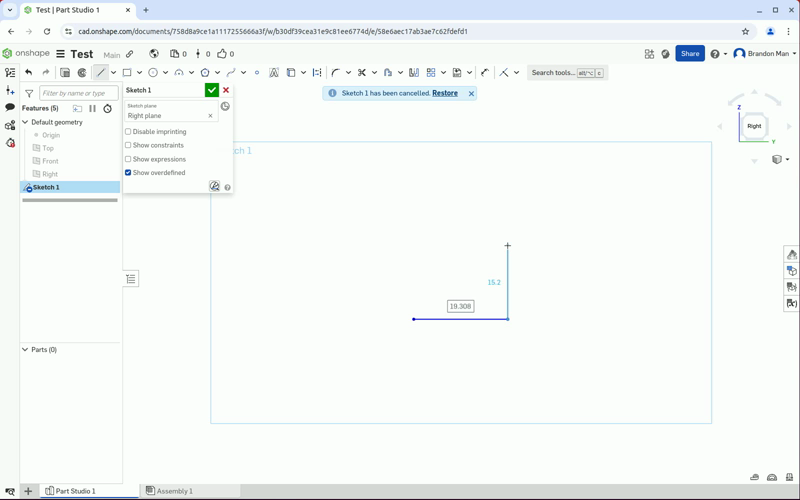
click(507, 245)
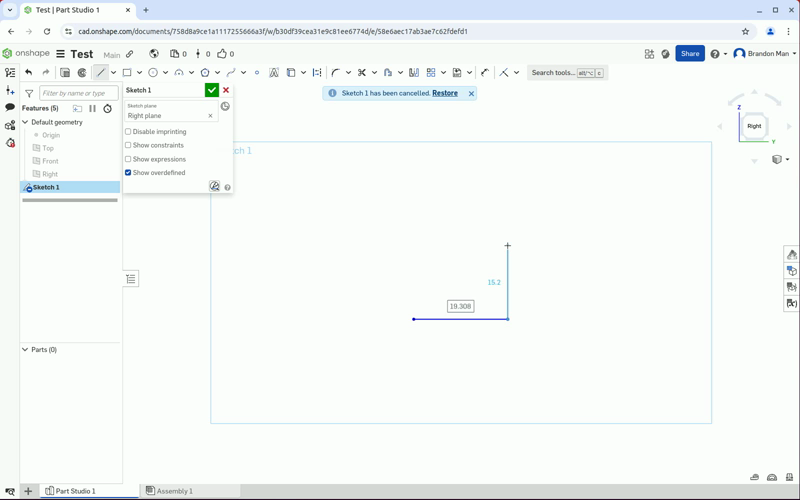
key_up(shift)
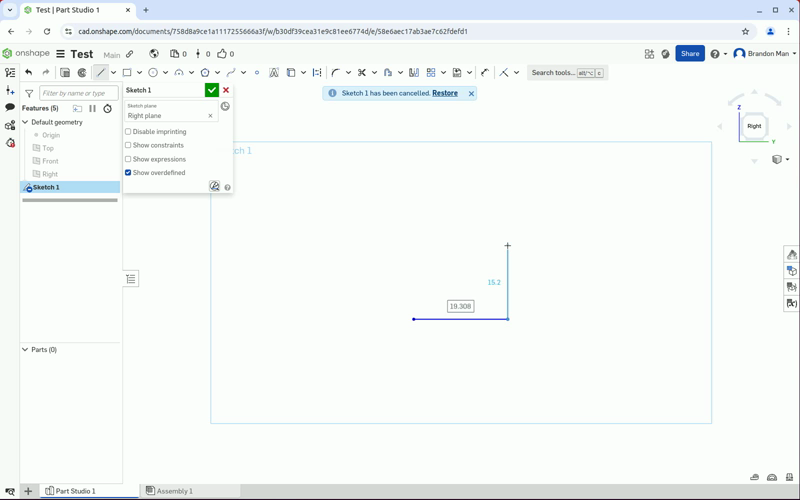
key_down(shift)
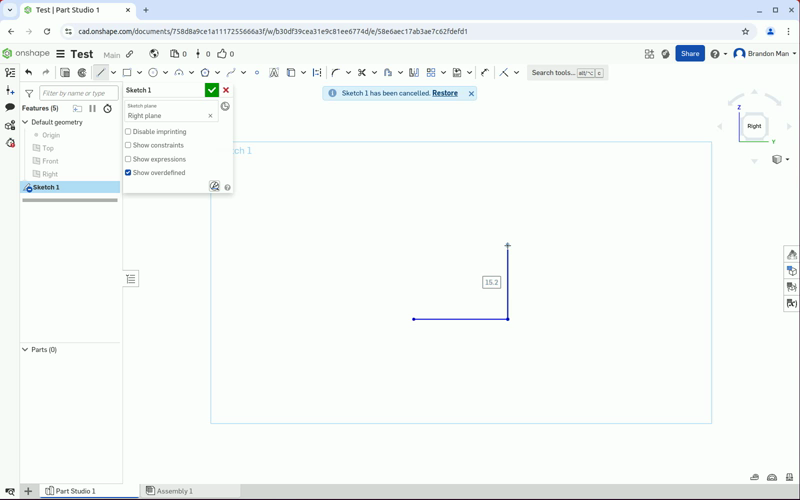
mouse_move(413, 245)
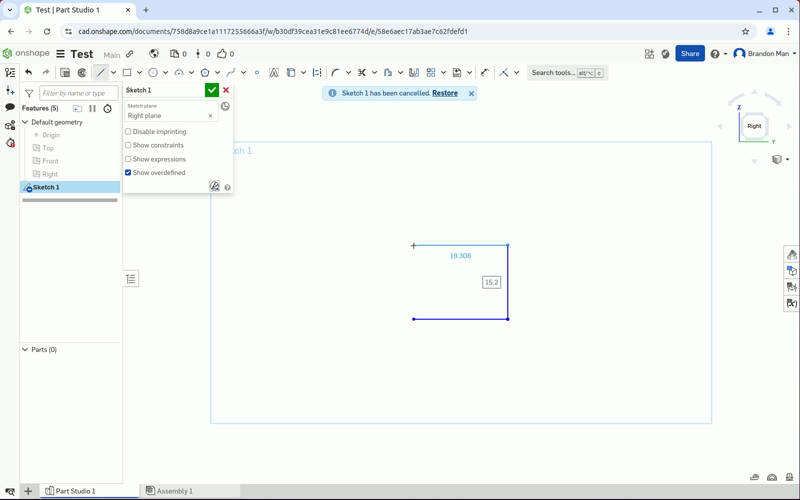
click(413, 245)
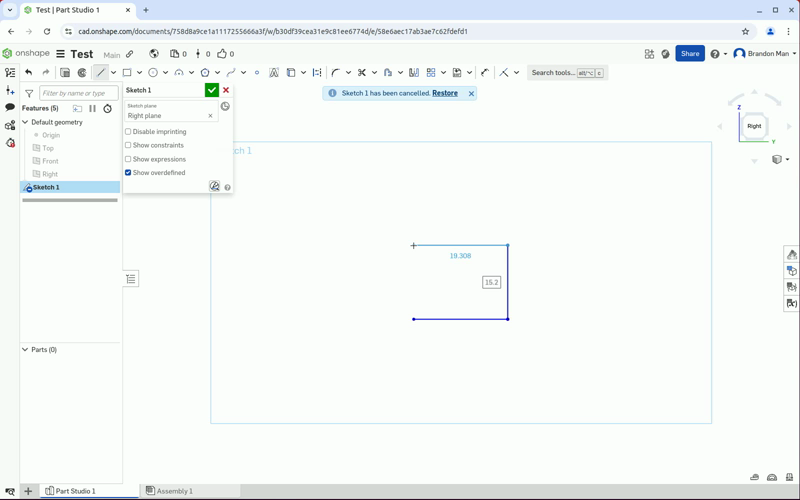
key_up(shift)
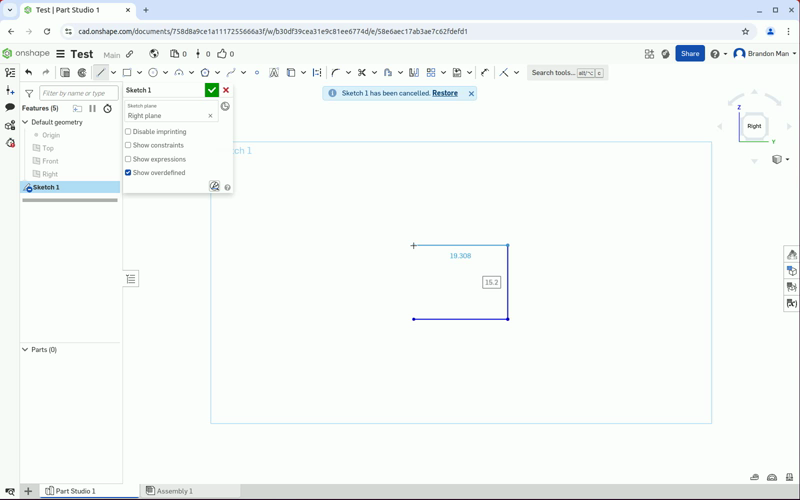
key_down(shift)
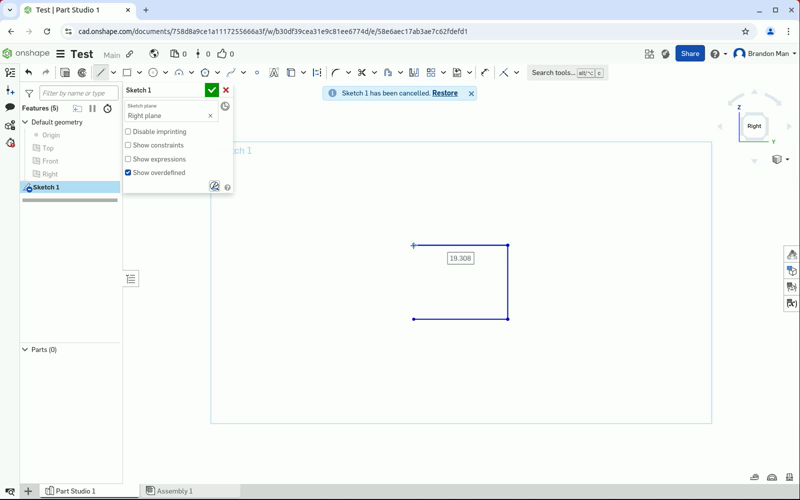
mouse_move(413, 319)
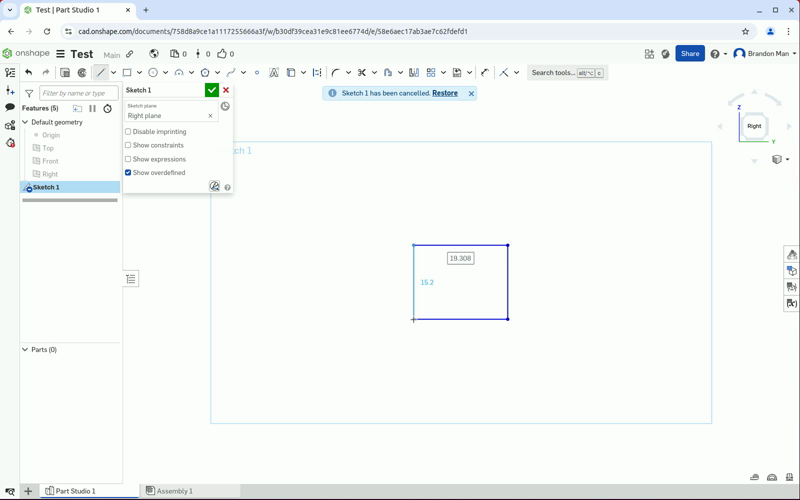
key_up(shift)
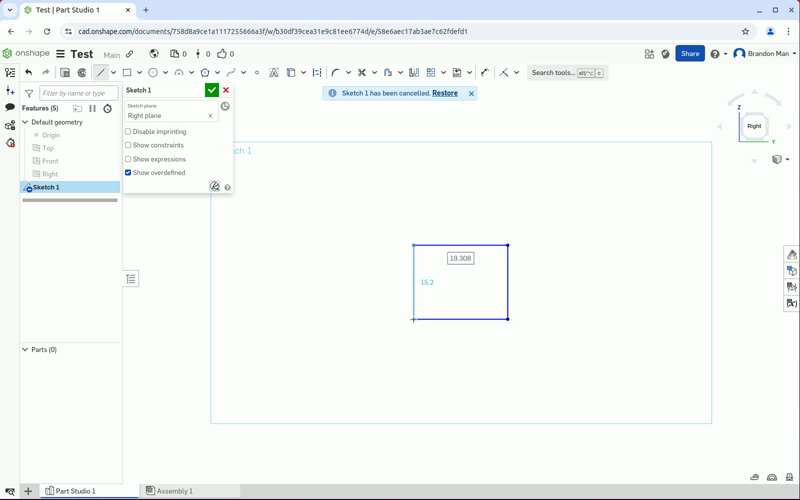
click(413, 319)
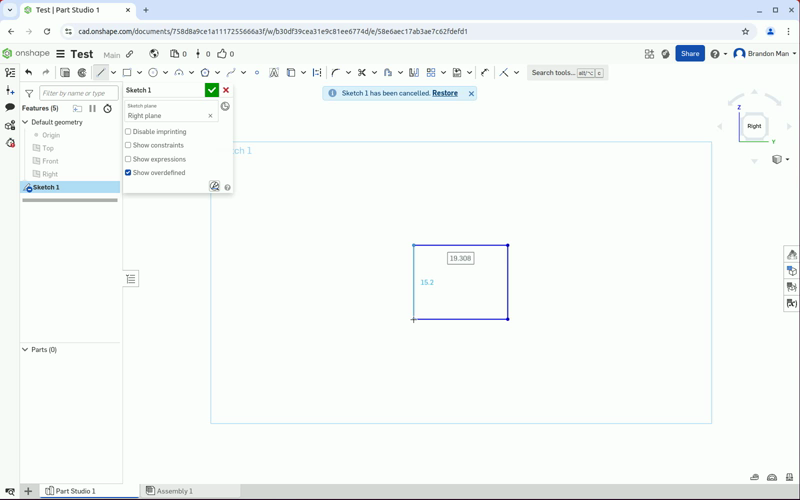
key(esc)
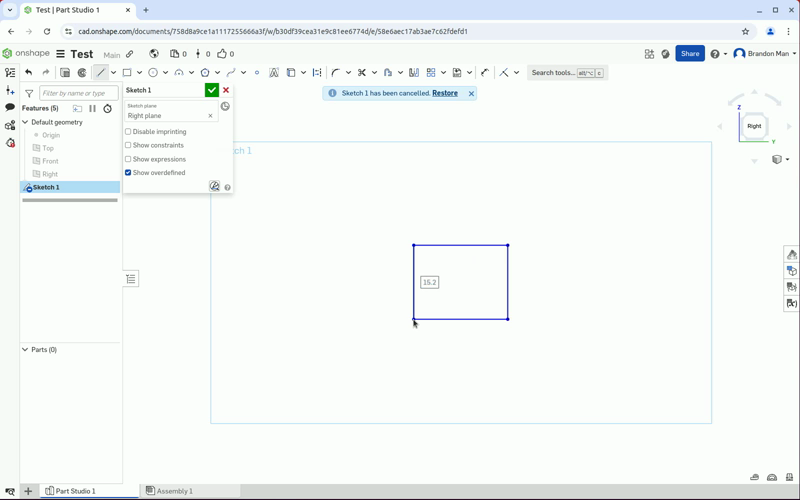
mouse_move(424, 265)
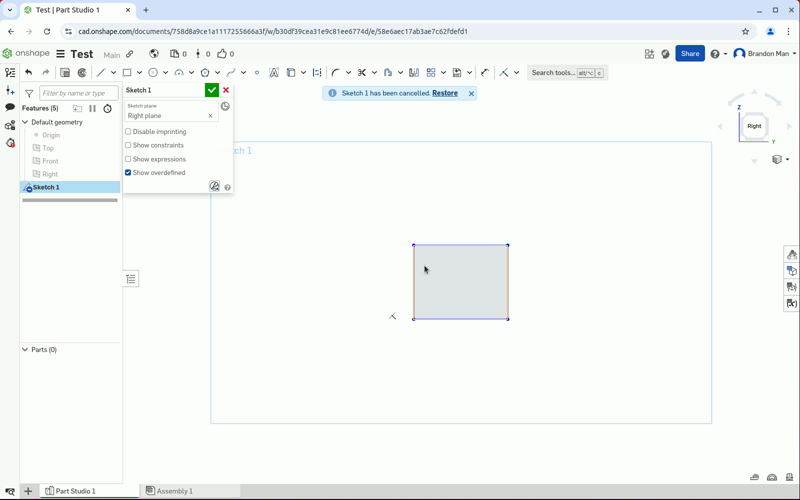
click(424, 265)
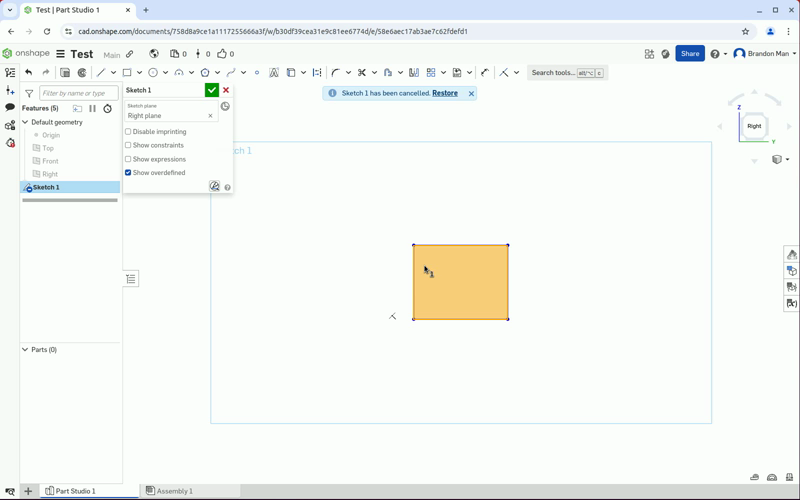
mouse_move(73, 352)
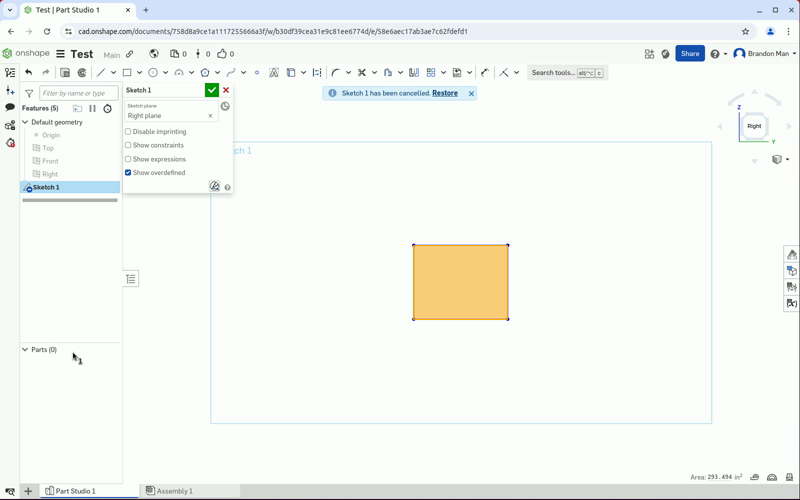
key(shift+y)
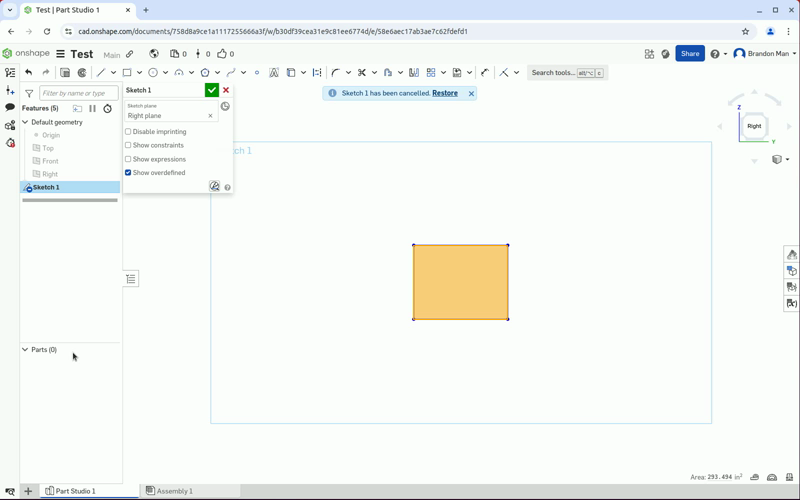
key(shift+e)
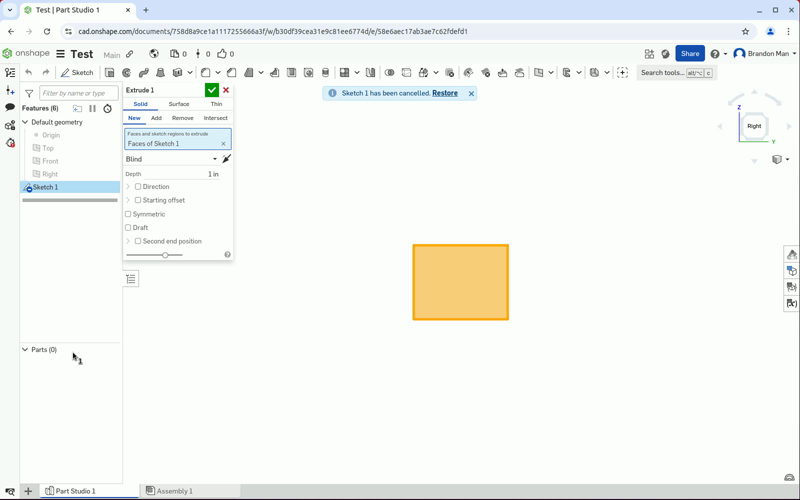
mouse_move(143, 106)
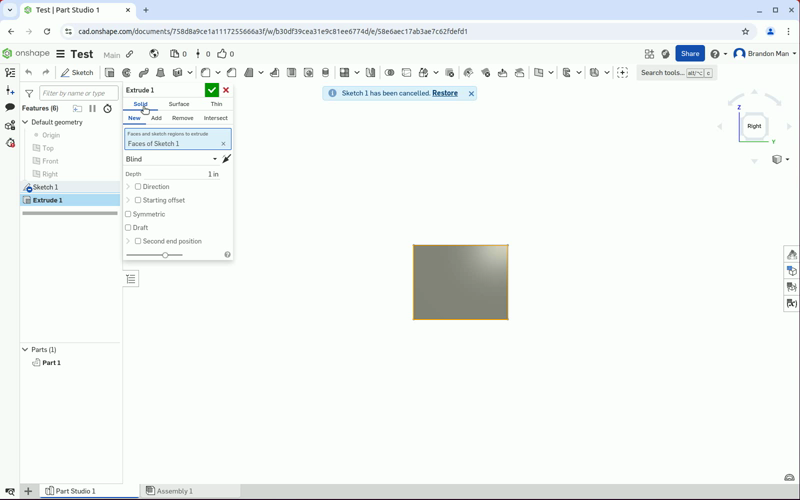
click(143, 106)
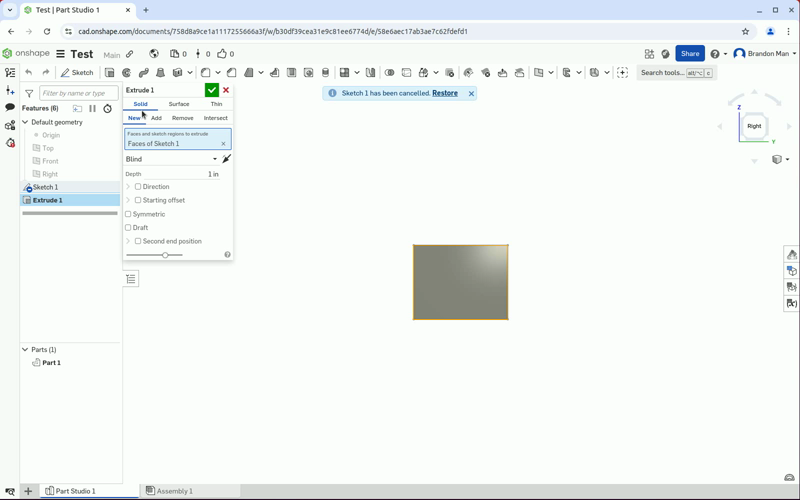
mouse_move(137, 120)
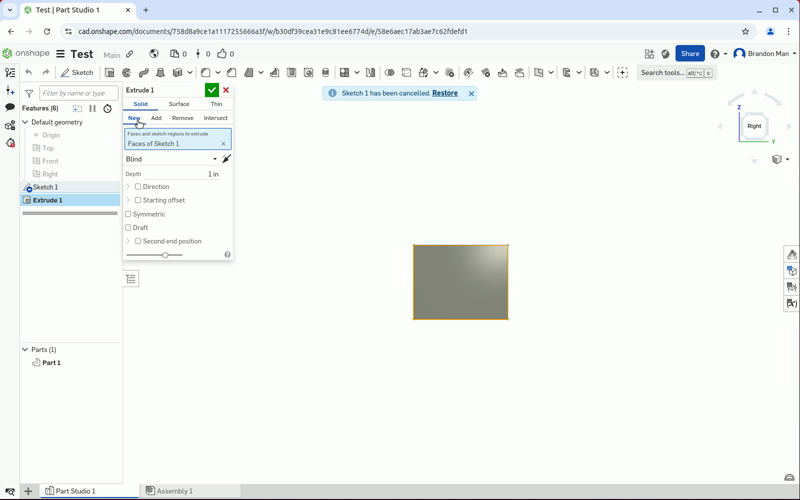
click(137, 120)
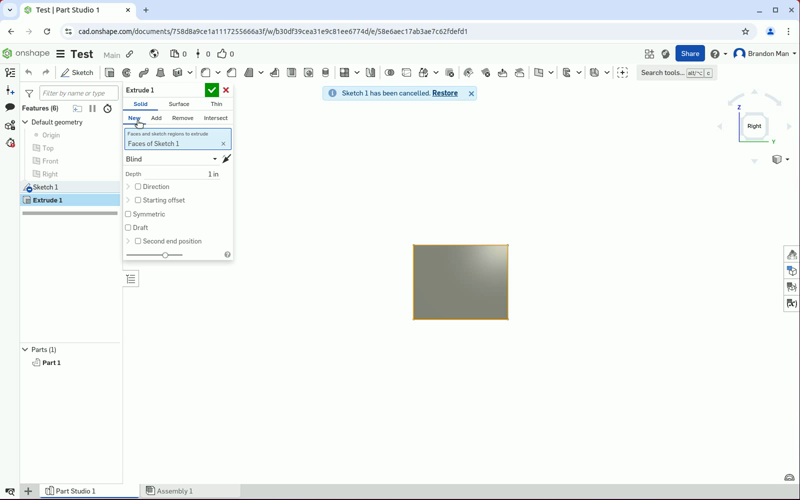
key(tab, 4)
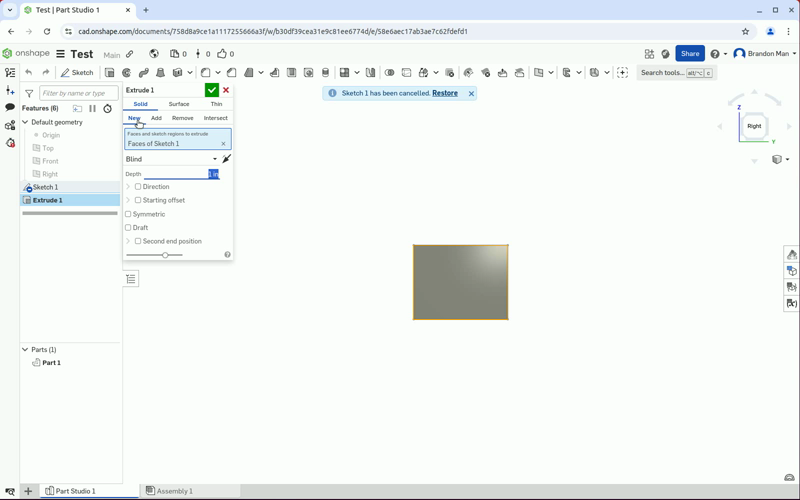
text(7.943)
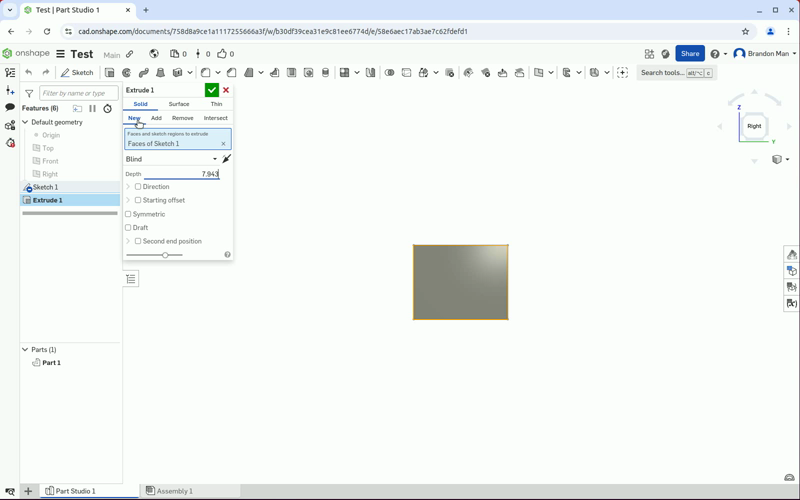
key(enter)
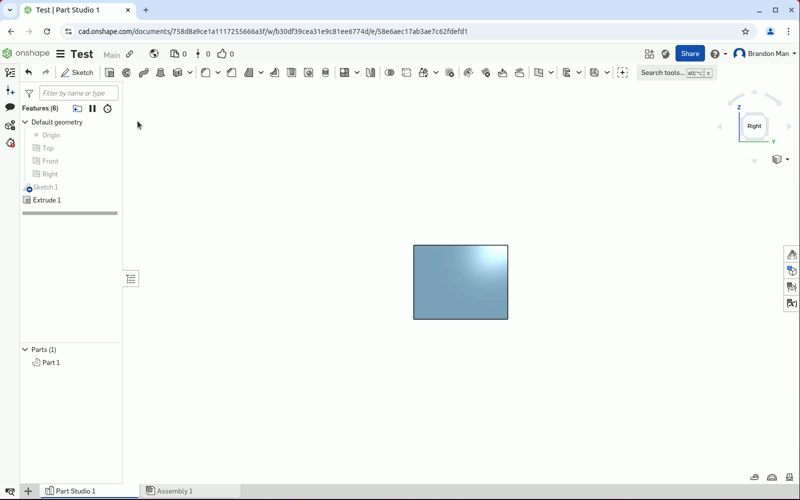
key(shift+h)
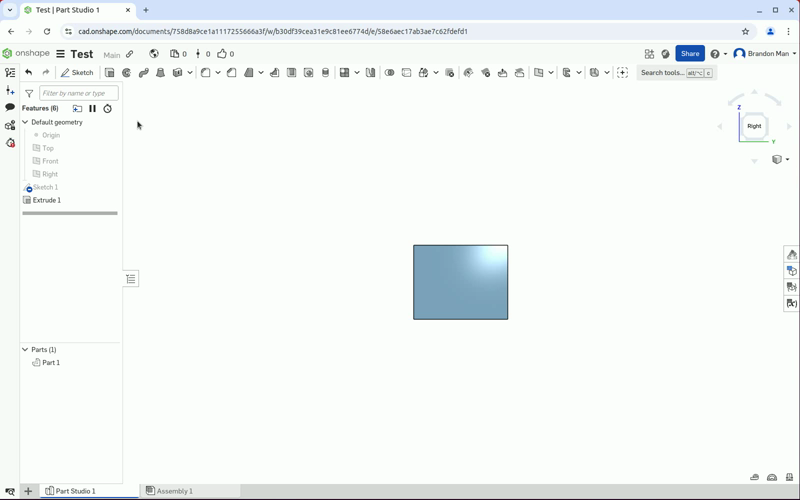
key(shift+h)
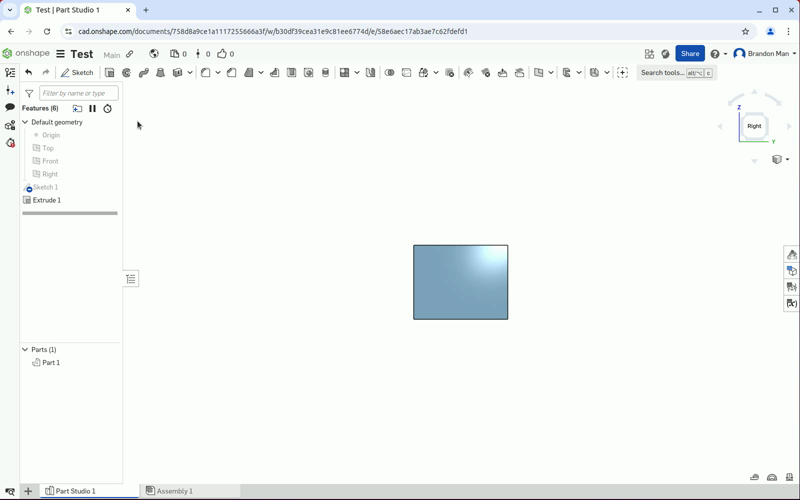
mouse_move(73, 189)
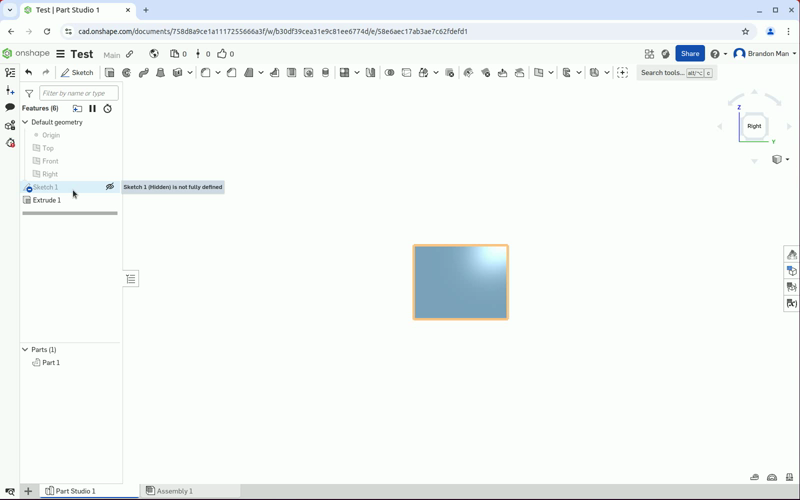
click(73, 189)
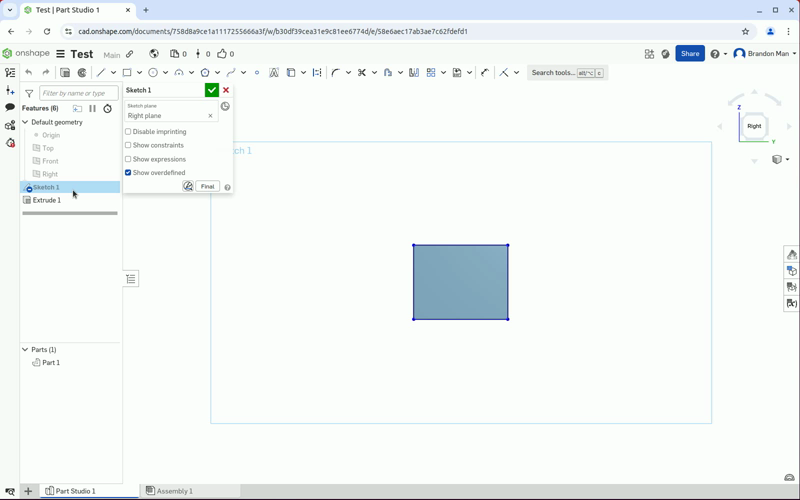
mouse_move(229, 92)
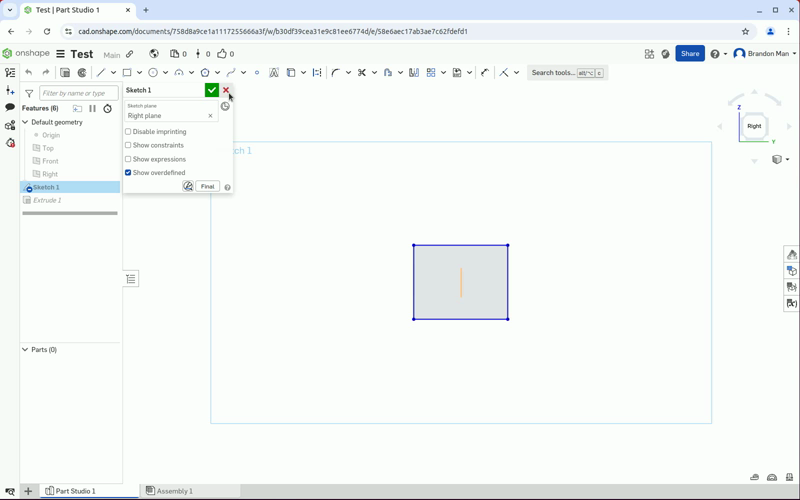
click(229, 92)
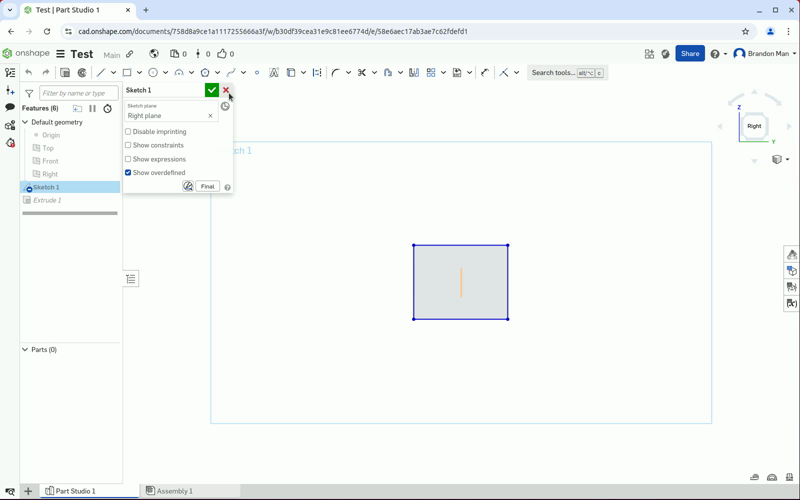
key(shift+s)
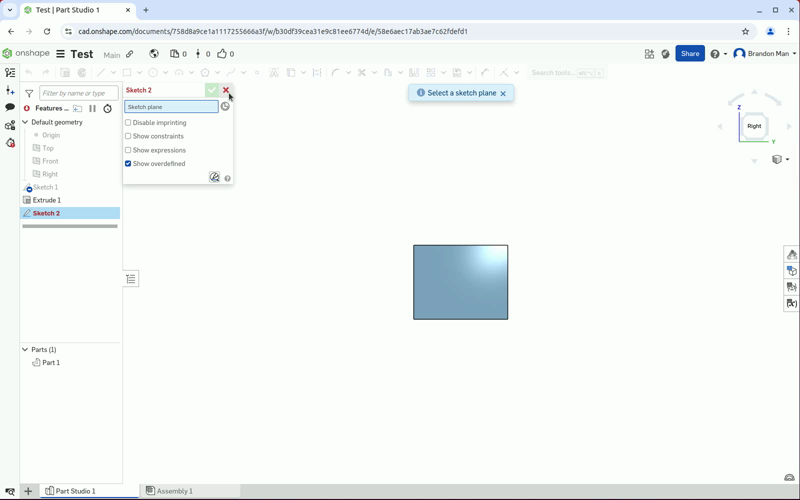
mouse_move(73, 176)
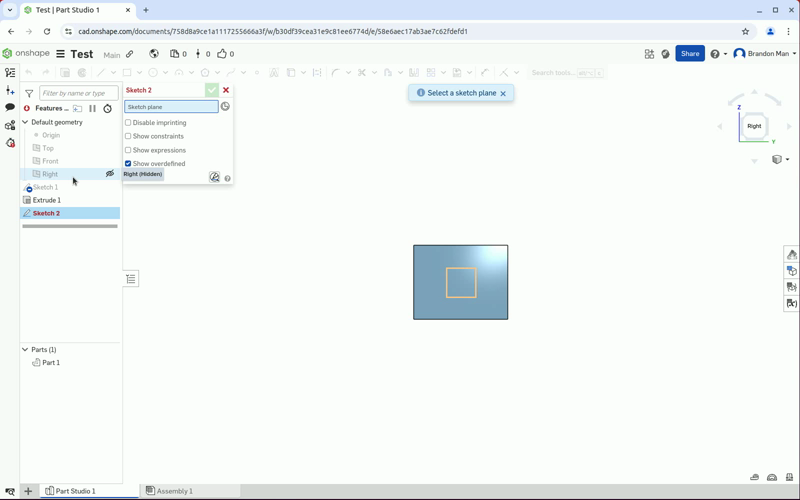
click(73, 176)
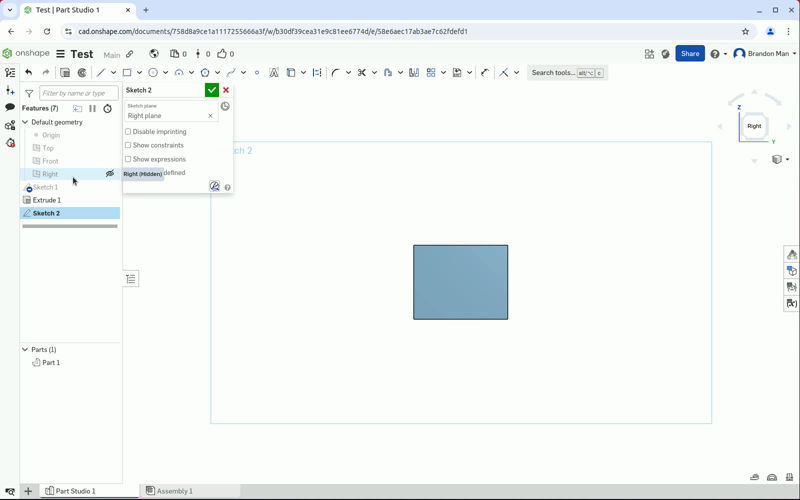
mouse_move(73, 352)
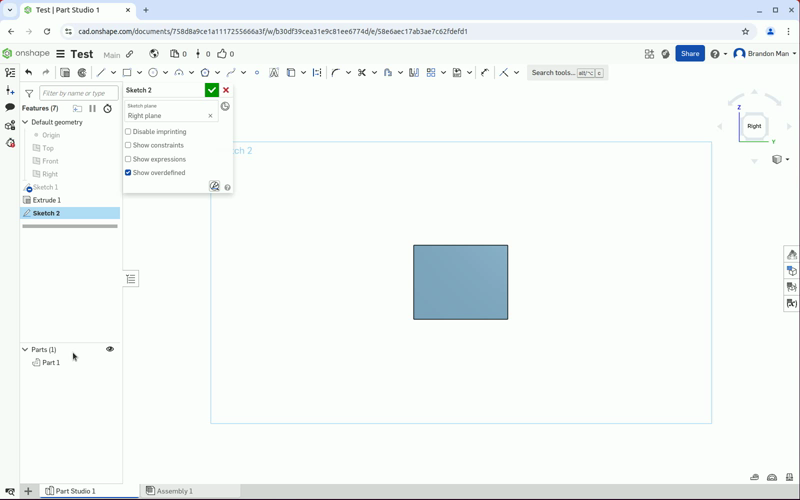
key(y)
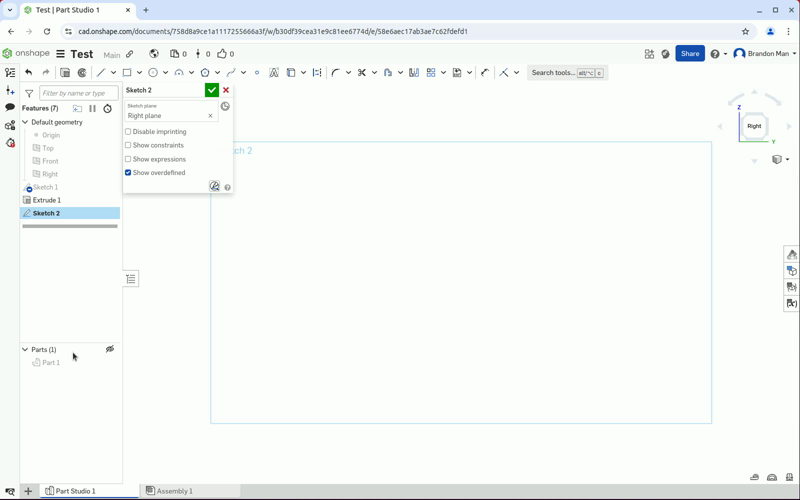
key(l)
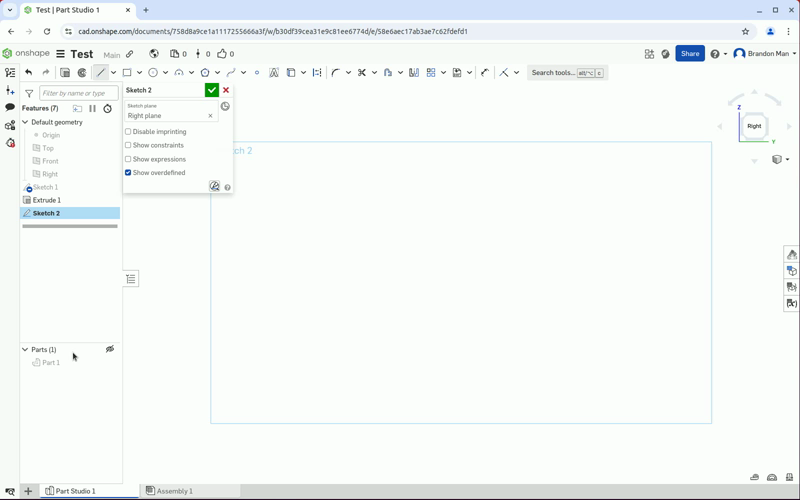
key_down(shift)
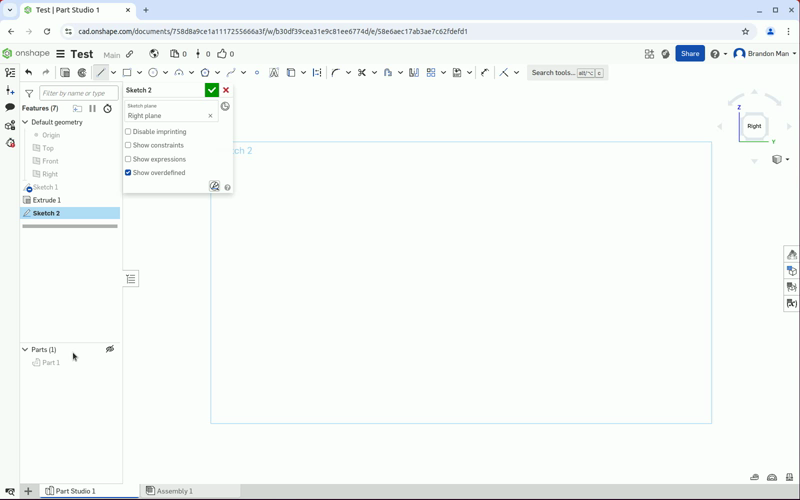
mouse_move(413, 319)
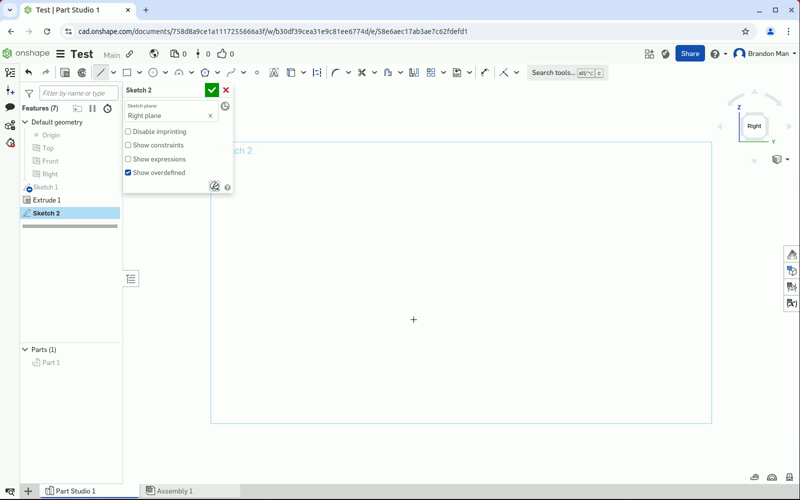
click(413, 319)
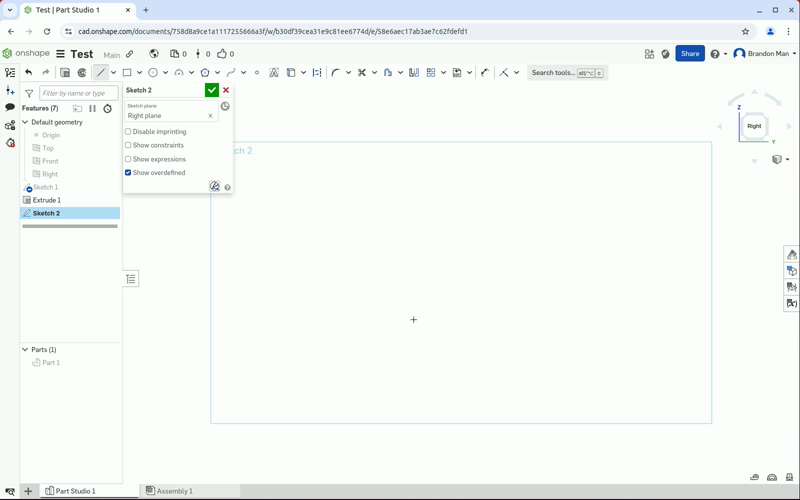
key_up(shift)
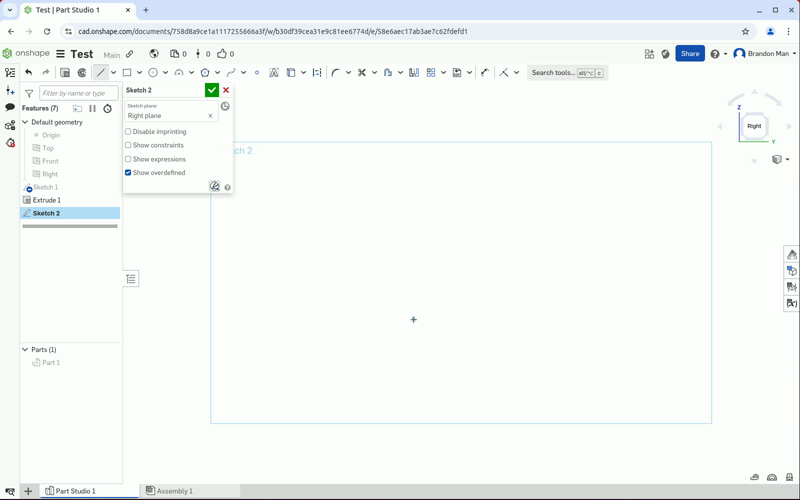
key_down(shift)
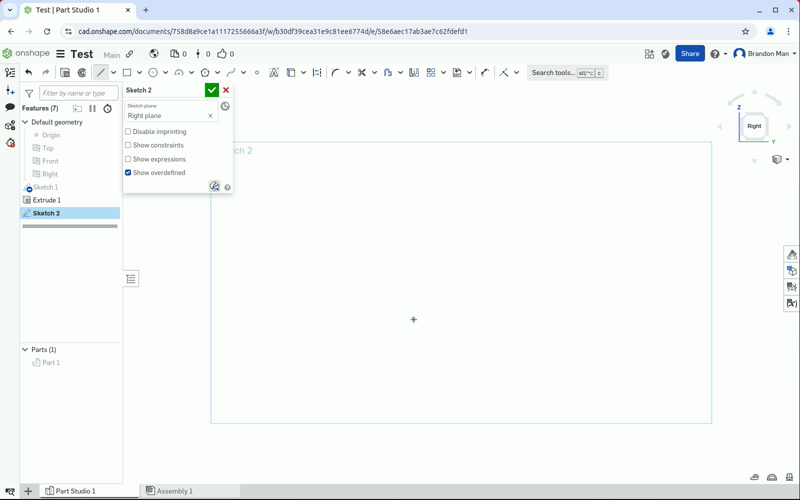
mouse_move(507, 319)
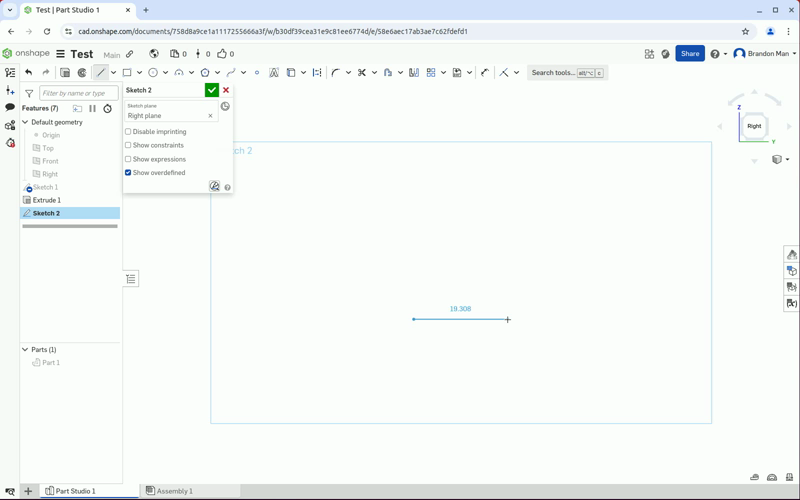
click(507, 319)
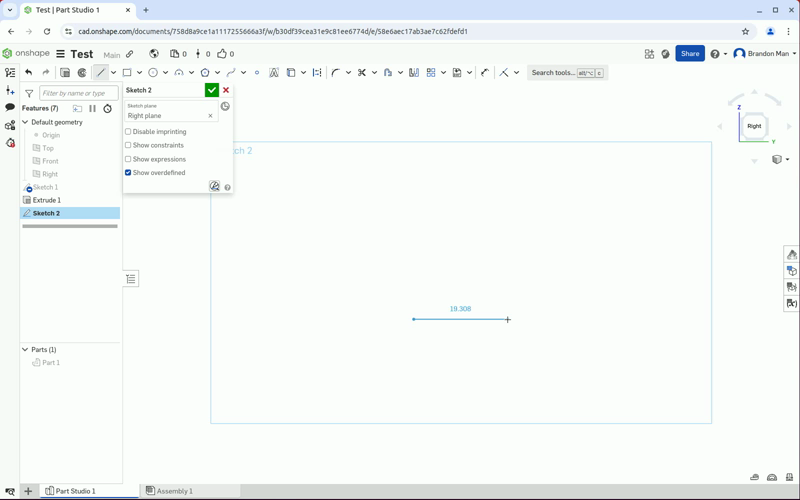
key_up(shift)
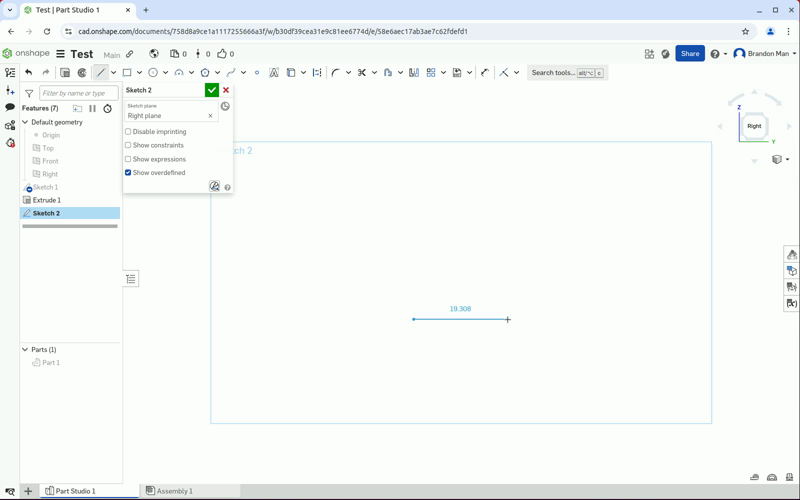
key_down(shift)
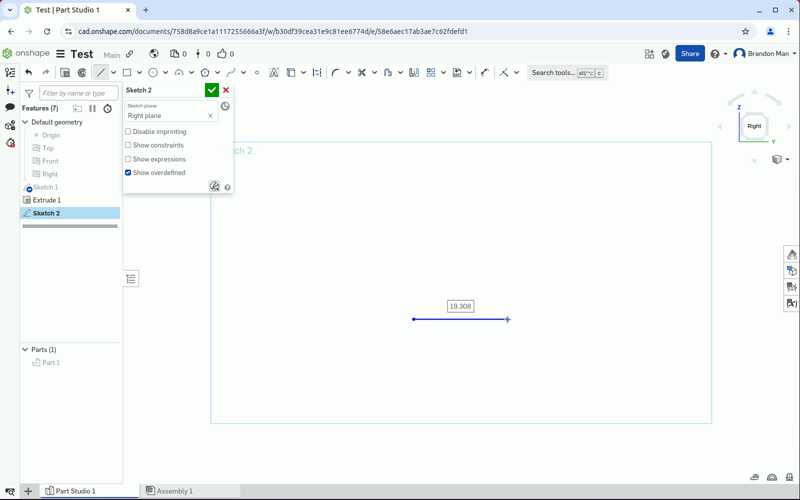
mouse_move(507, 245)
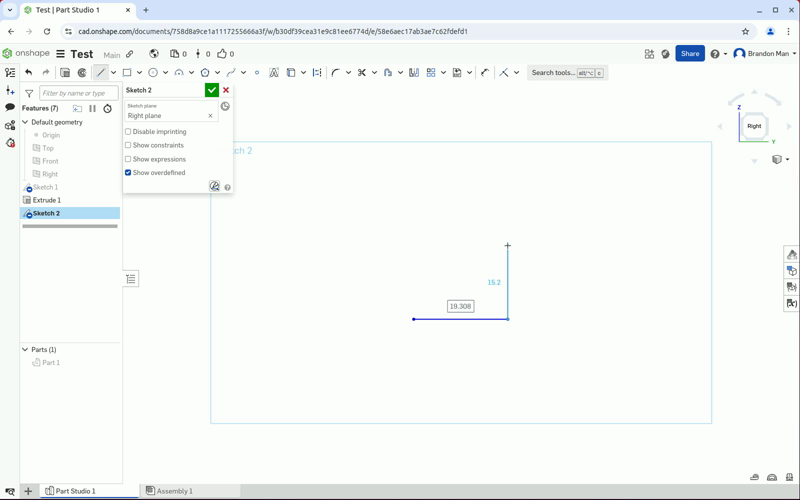
click(507, 245)
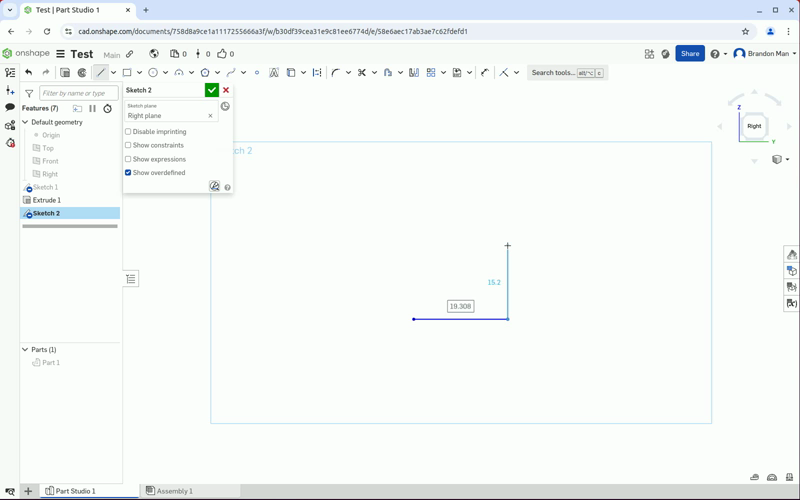
key_up(shift)
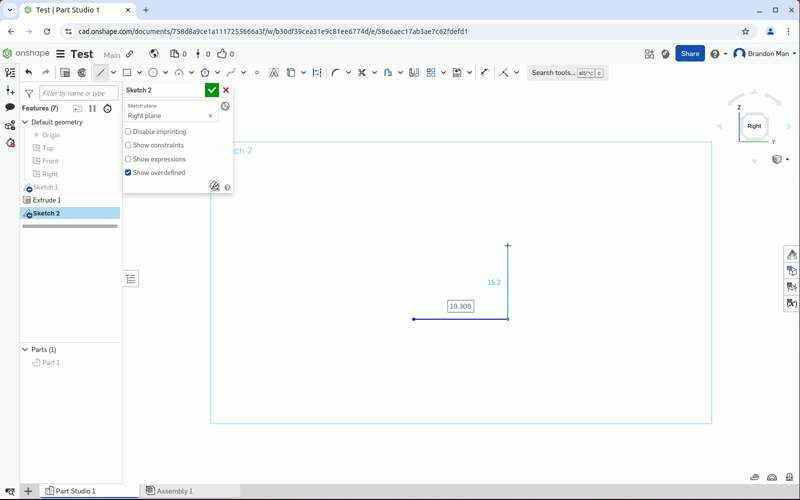
key_down(shift)
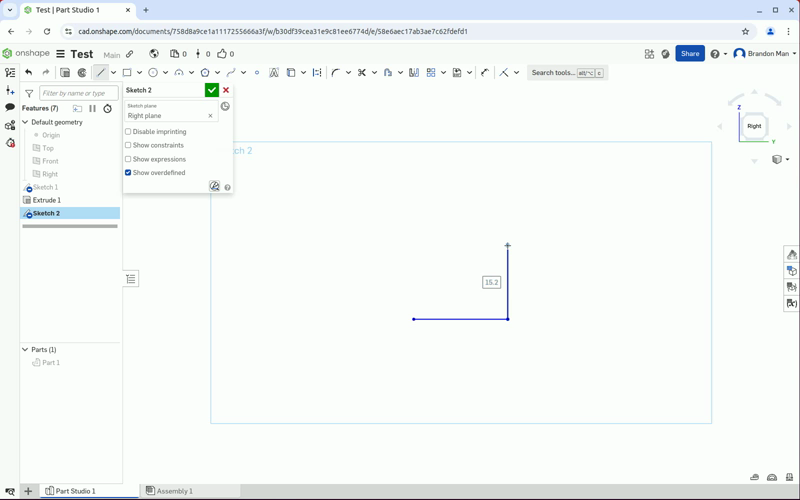
mouse_move(413, 245)
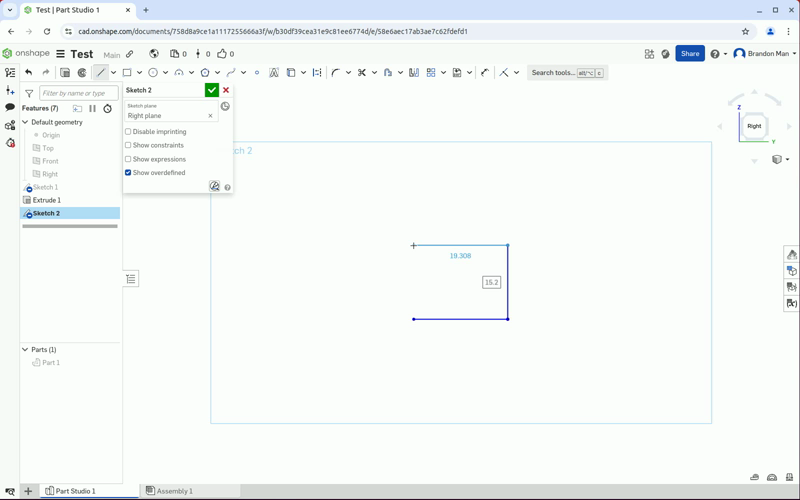
click(413, 245)
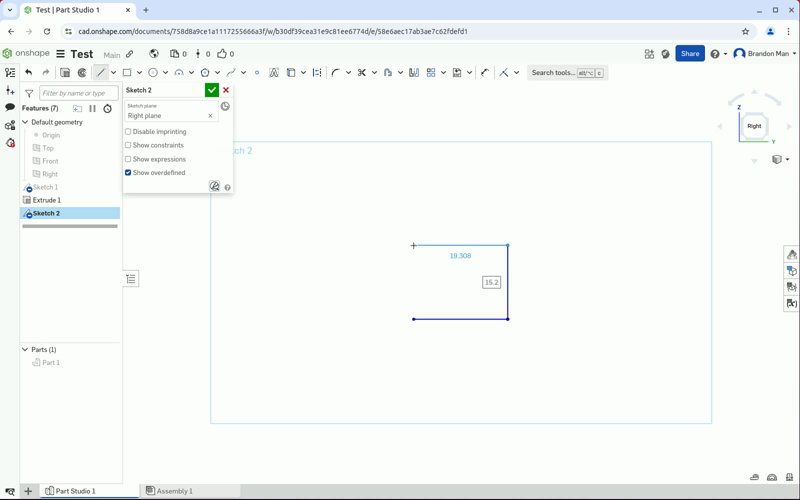
key_up(shift)
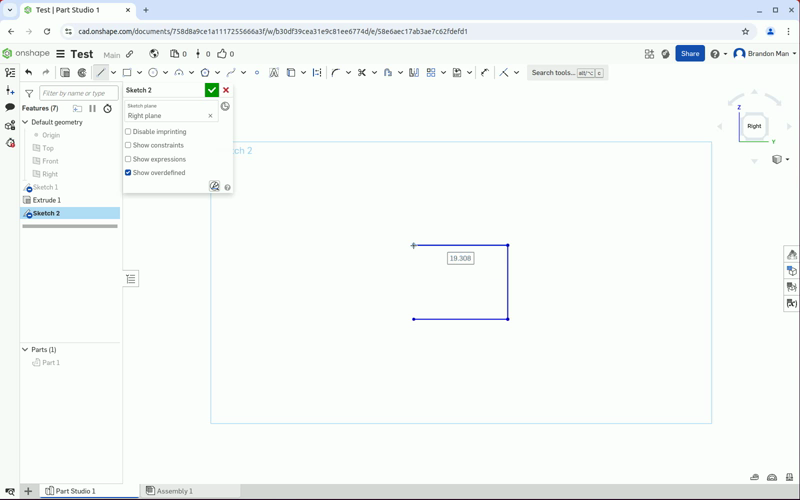
key_down(shift)
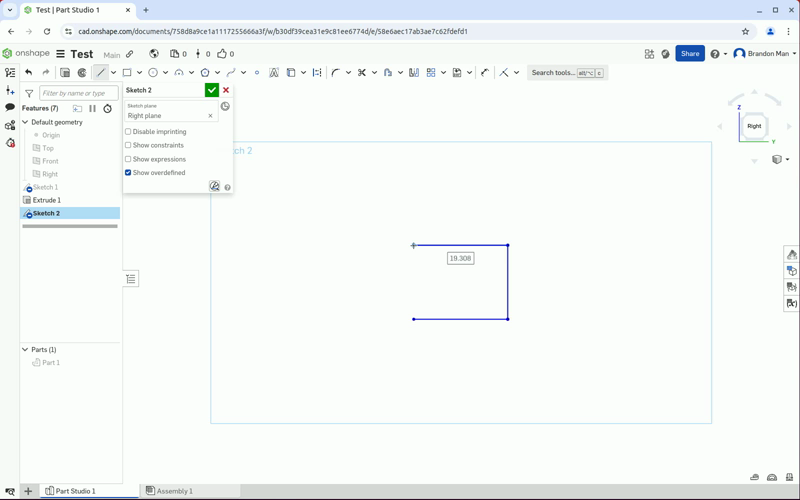
mouse_move(413, 319)
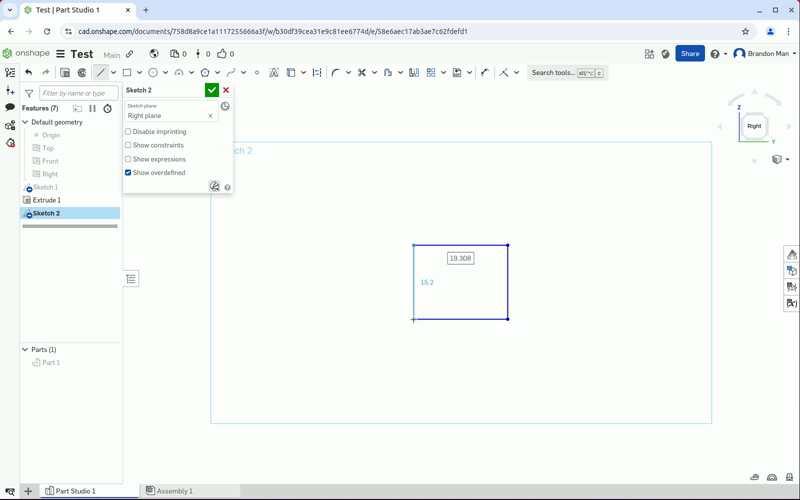
key_up(shift)
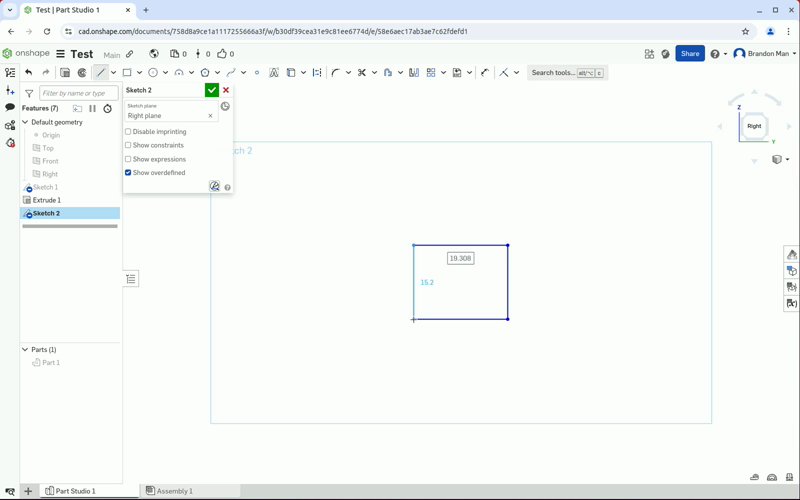
click(413, 319)
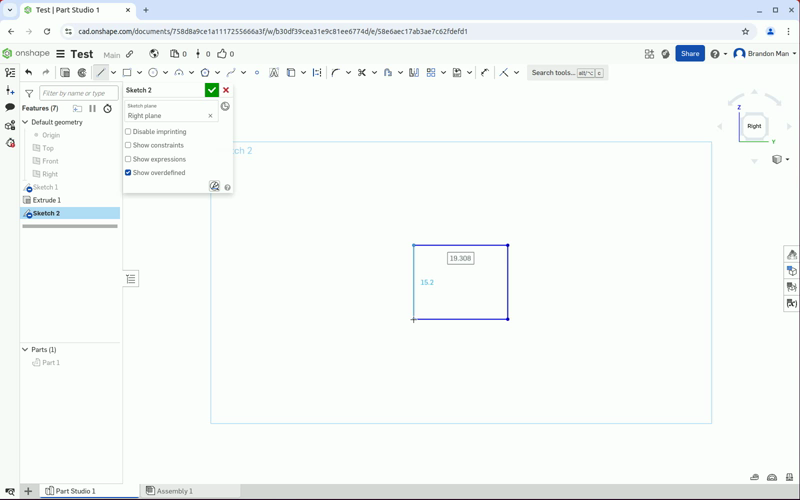
key(esc)
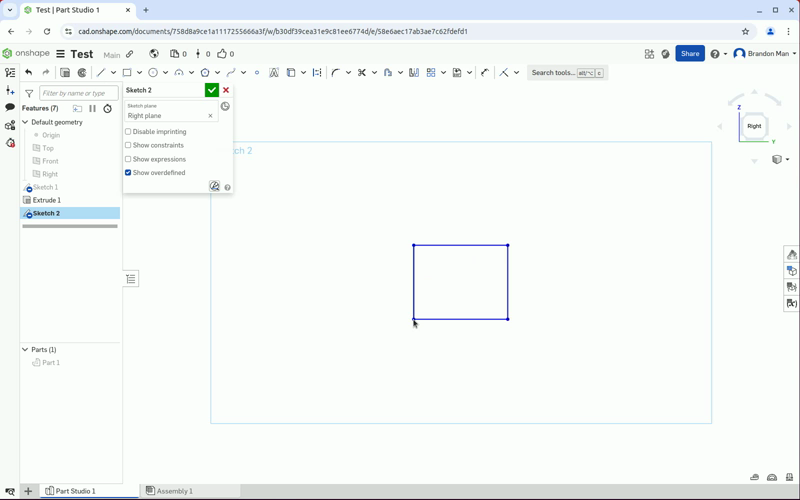
mouse_move(428, 302)
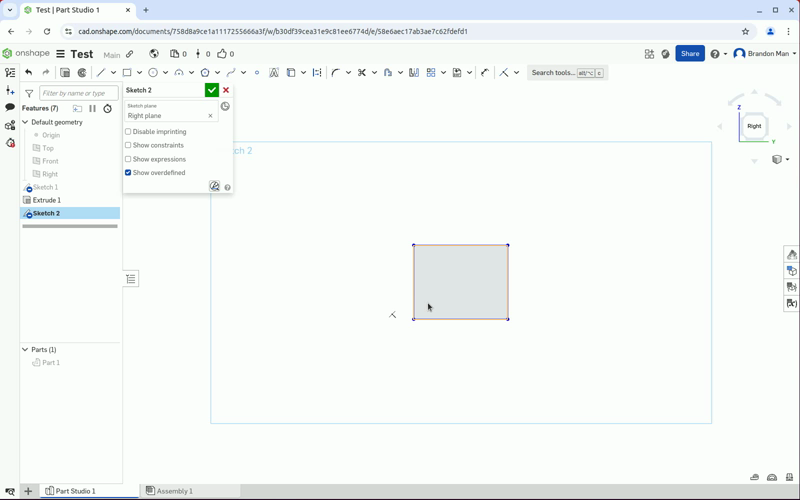
click(428, 302)
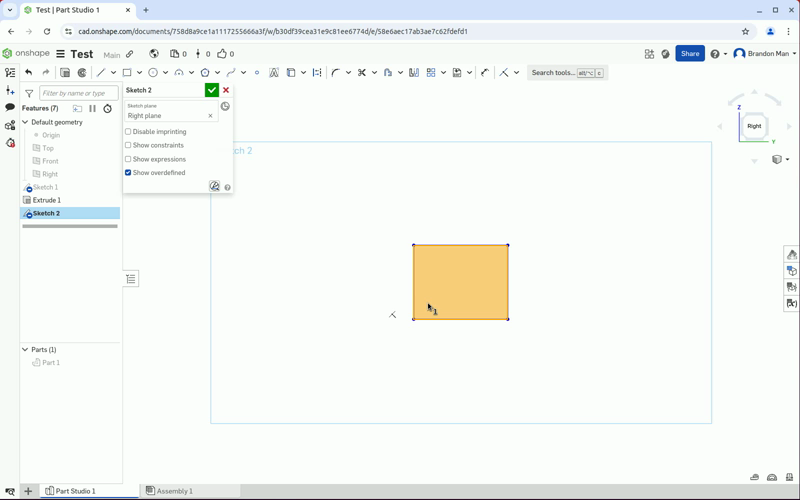
mouse_move(73, 352)
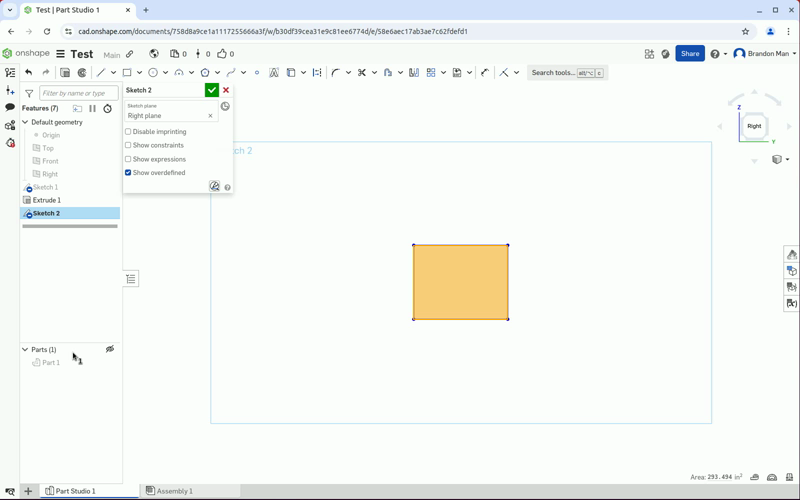
key(shift+y)
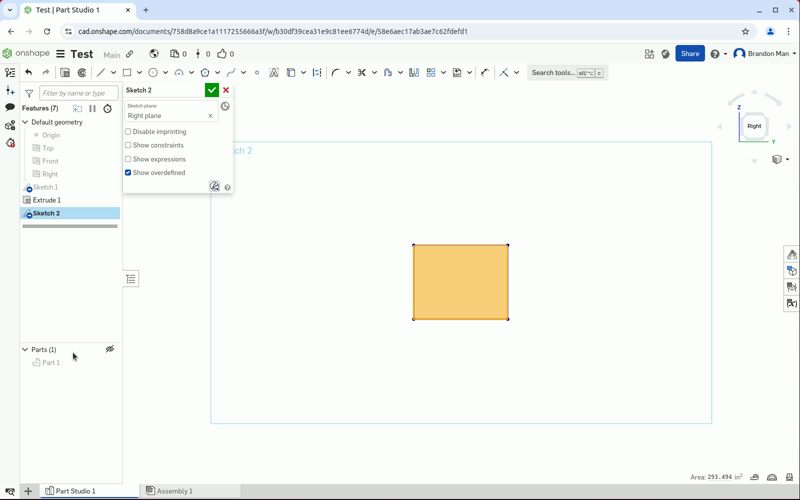
key(shift+e)
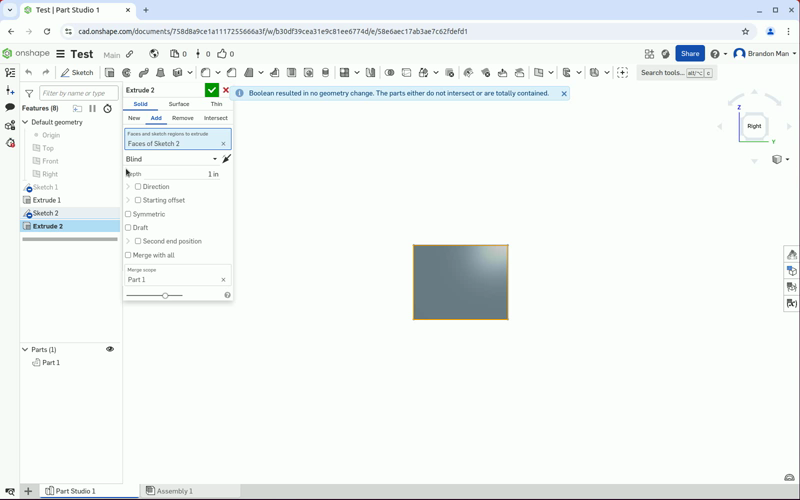
mouse_move(143, 106)
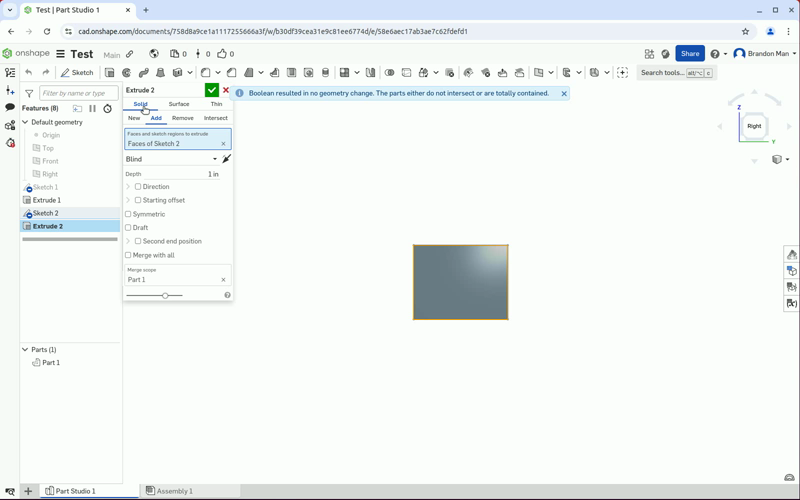
click(143, 106)
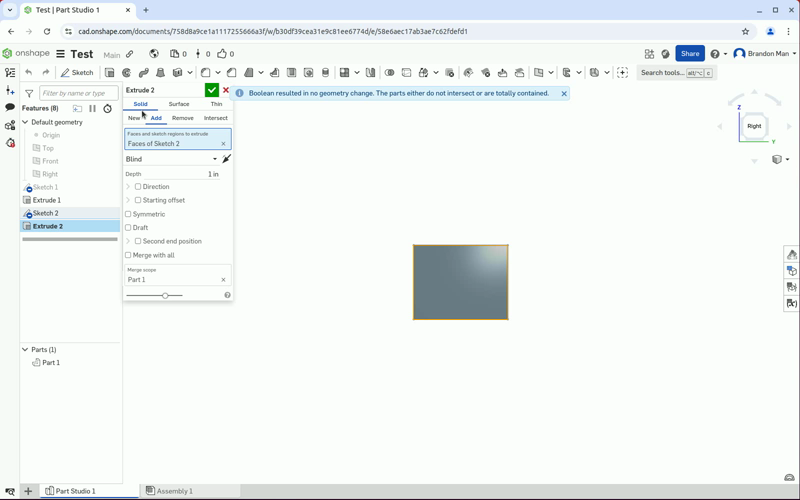
mouse_move(137, 120)
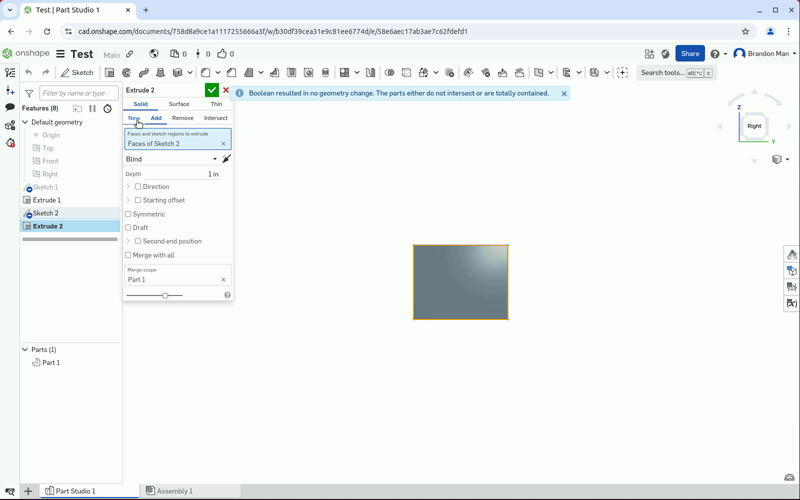
click(137, 120)
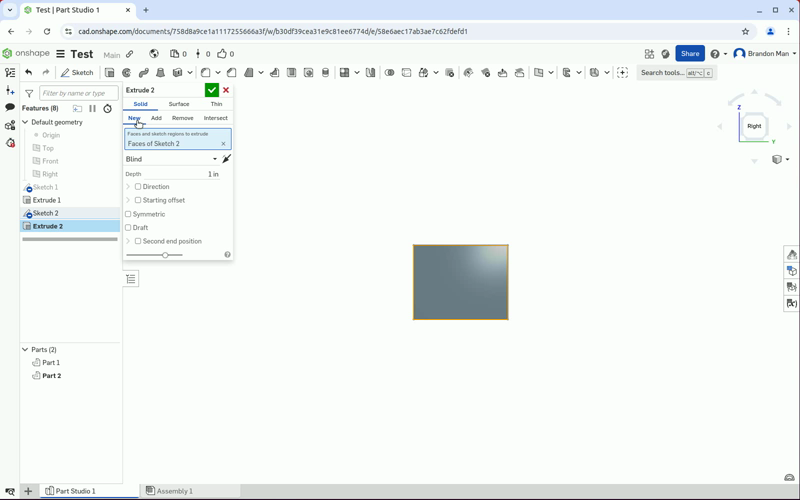
key(tab, 4)
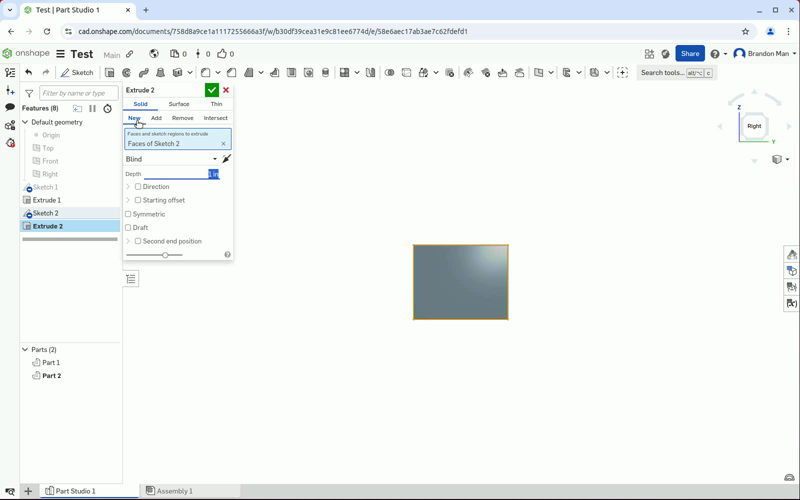
text(7.943)
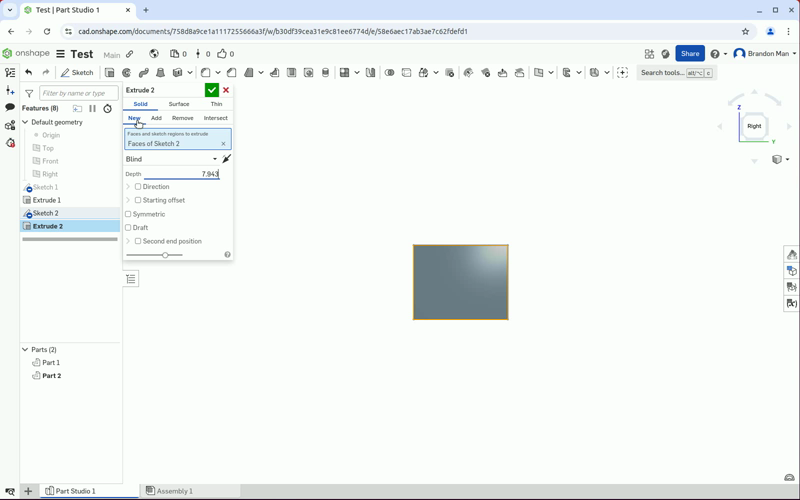
key(enter)
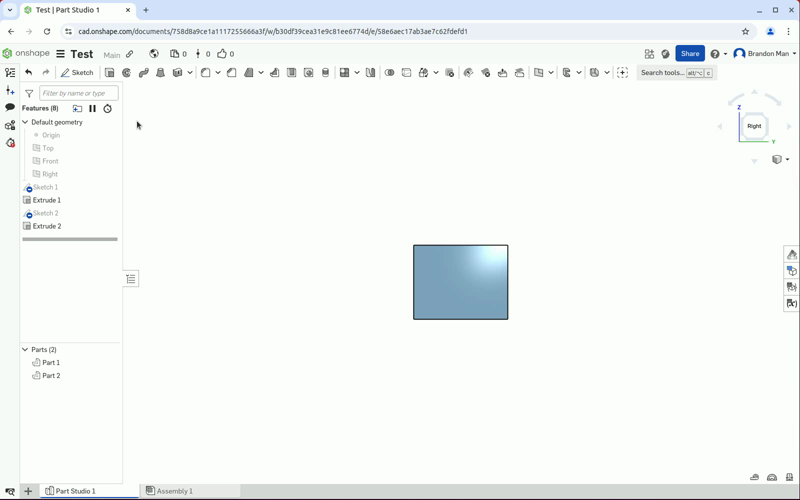
key(shift+h)
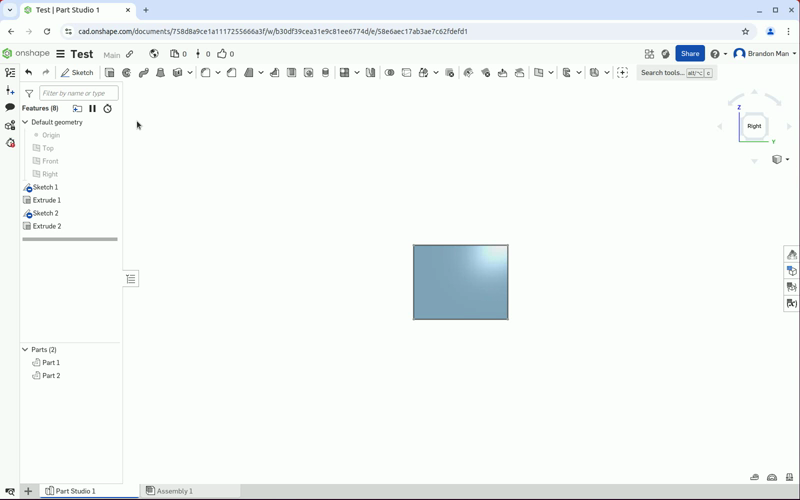
key(shift+h)
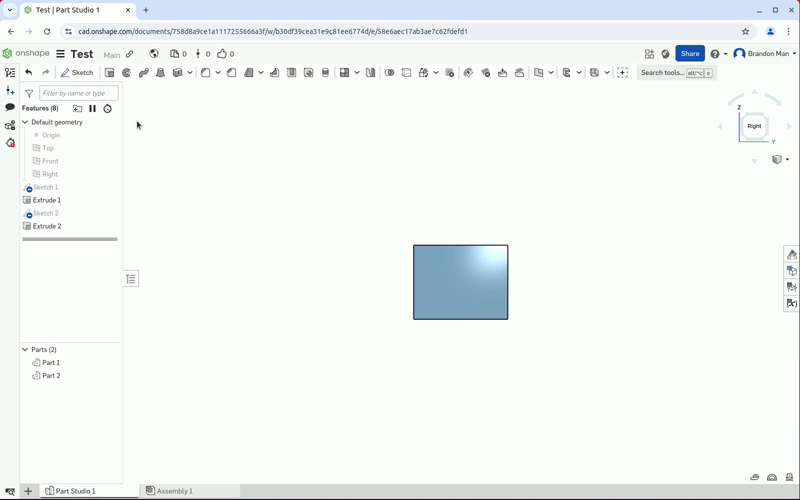
mouse_move(73, 189)
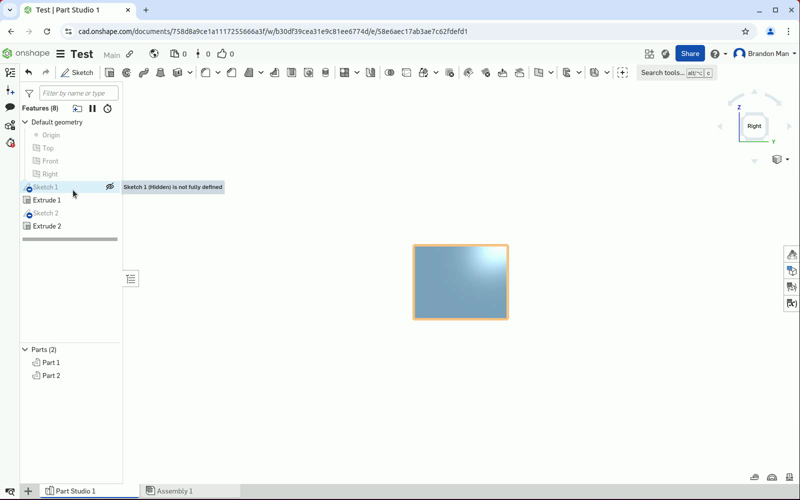
click(73, 189)
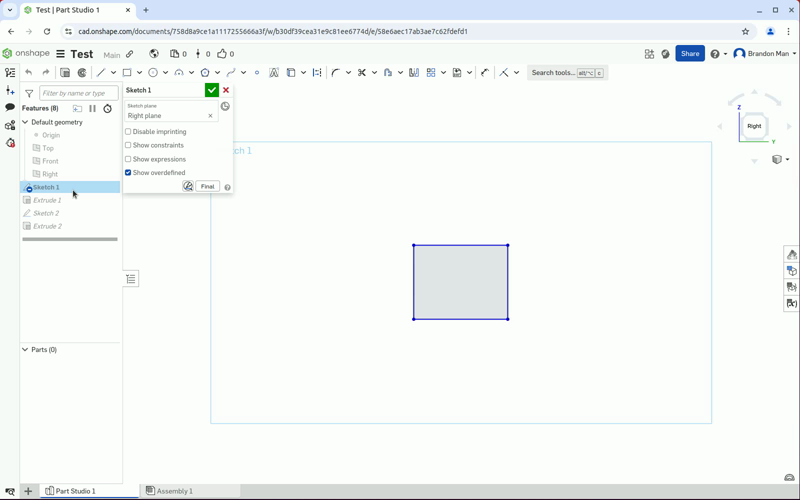
mouse_move(229, 92)
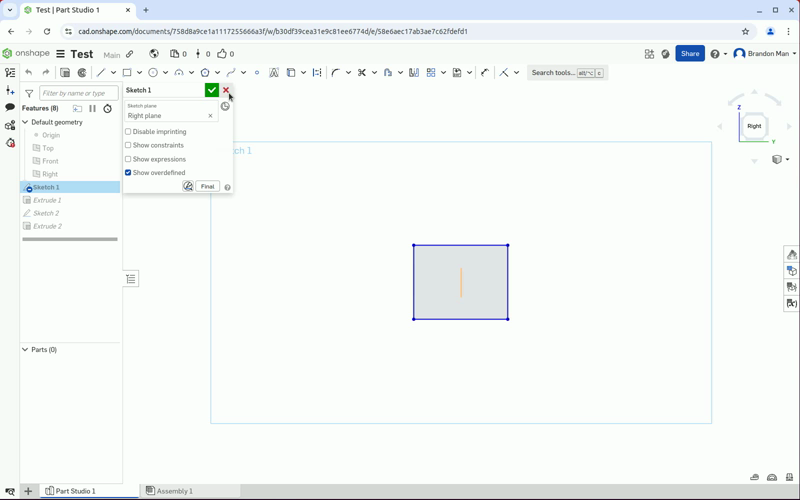
click(229, 92)
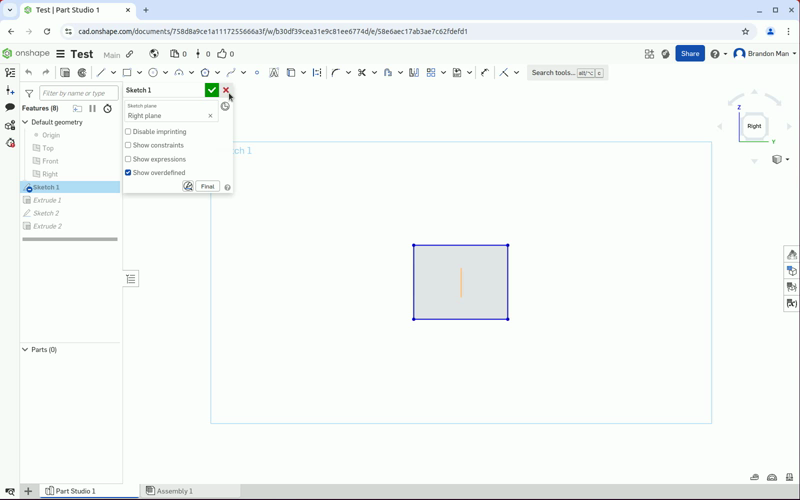
key(shift+s)
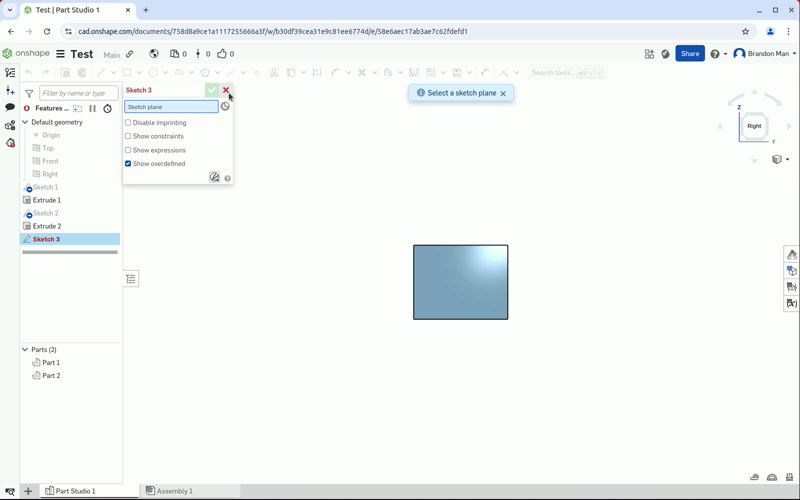
mouse_move(73, 176)
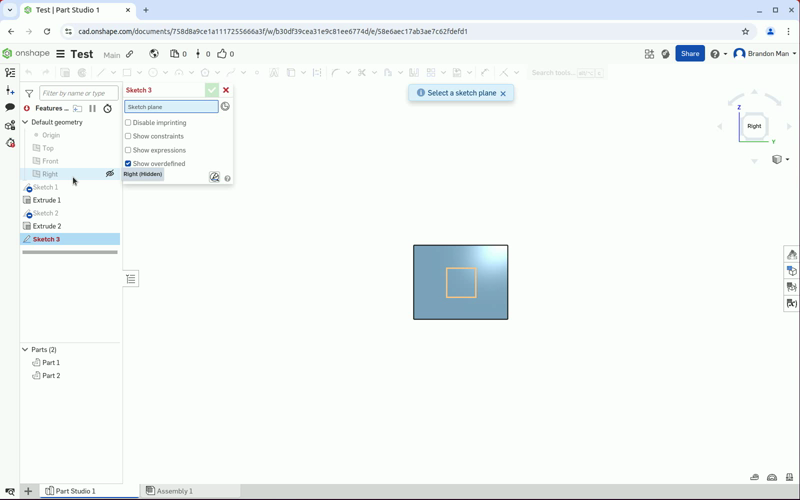
click(73, 176)
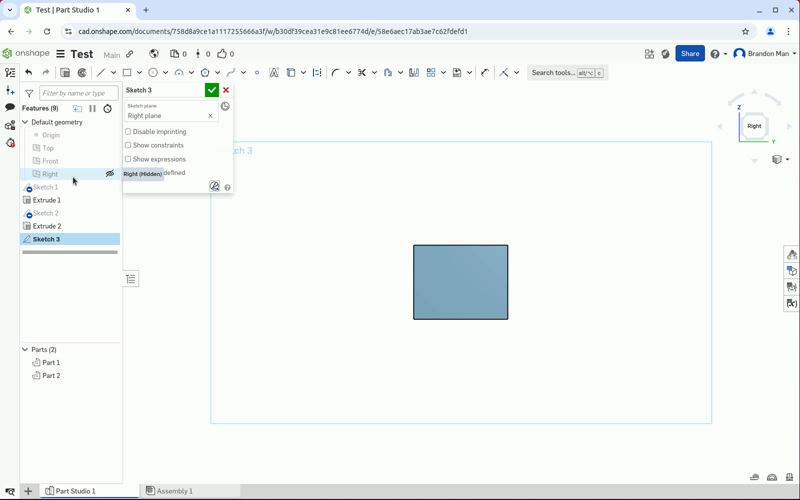
mouse_move(73, 352)
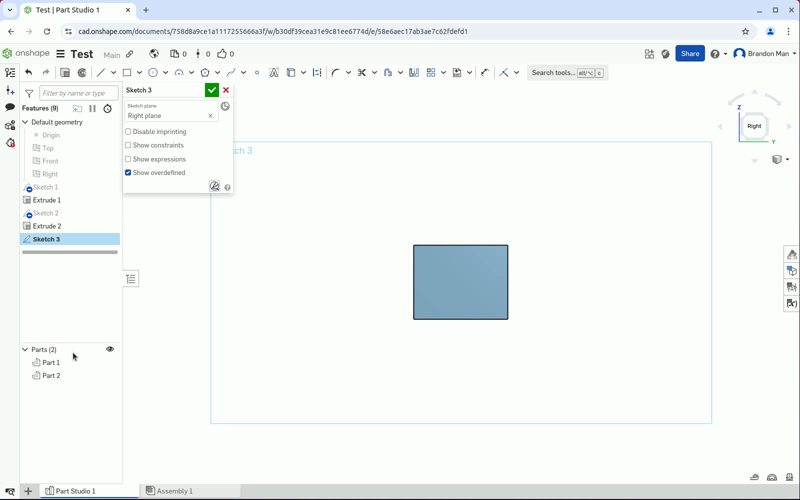
key(y)
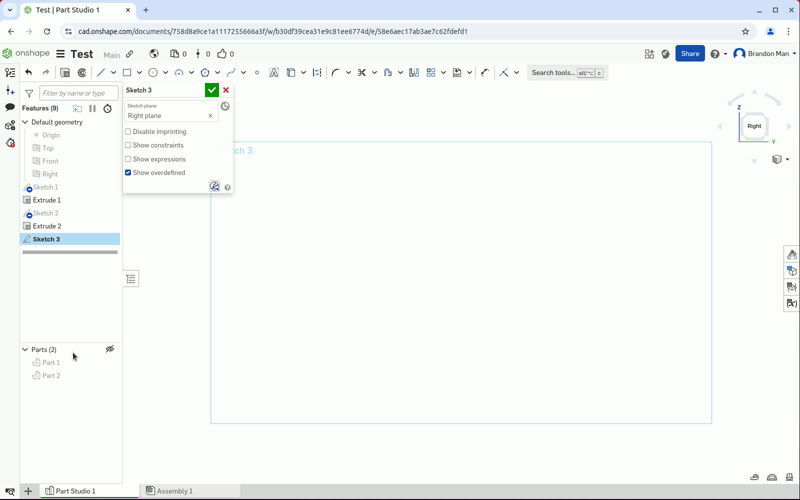
key(l)
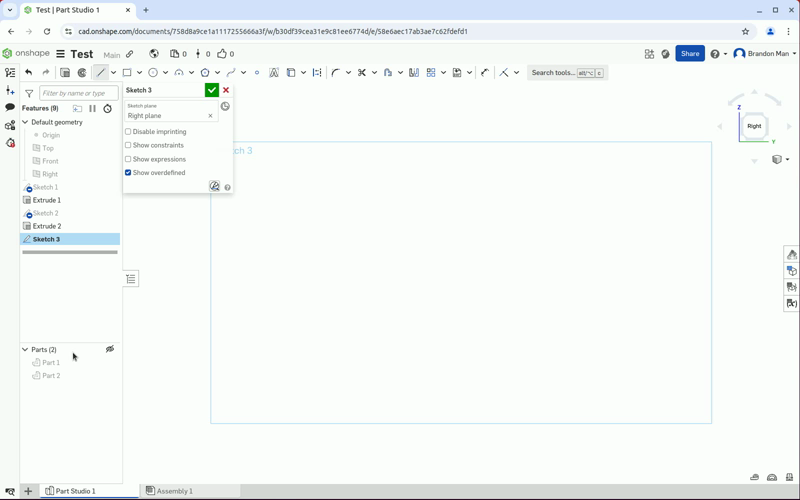
key_down(shift)
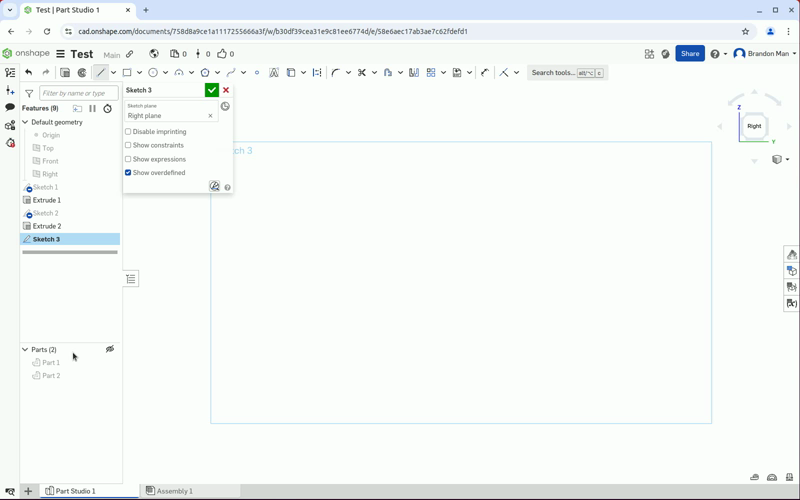
mouse_move(391, 395)
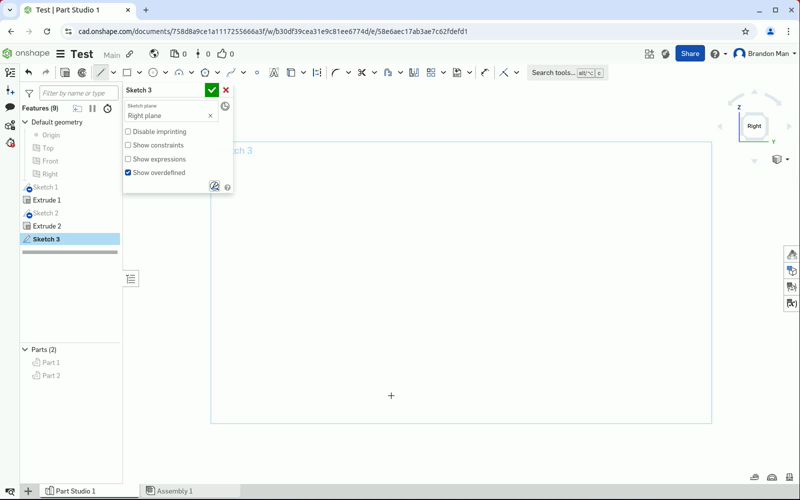
click(391, 395)
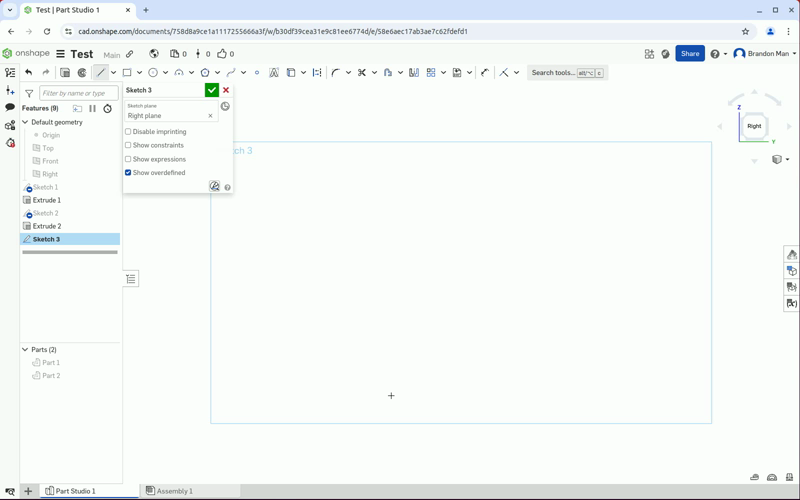
key_up(shift)
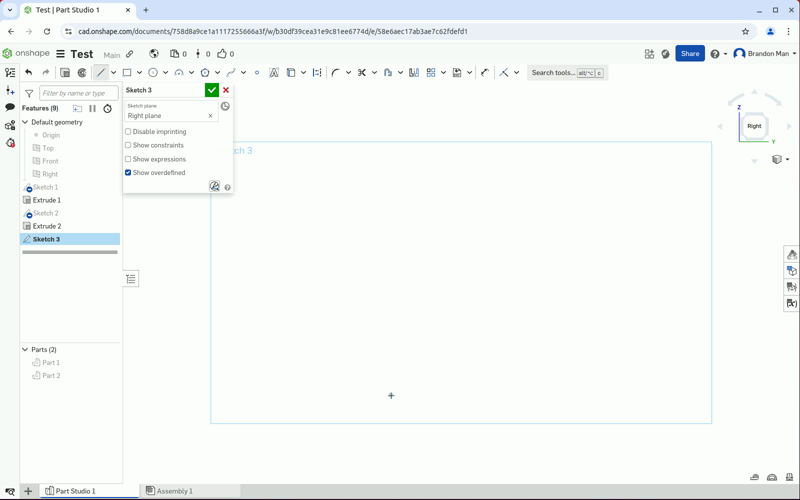
key_down(shift)
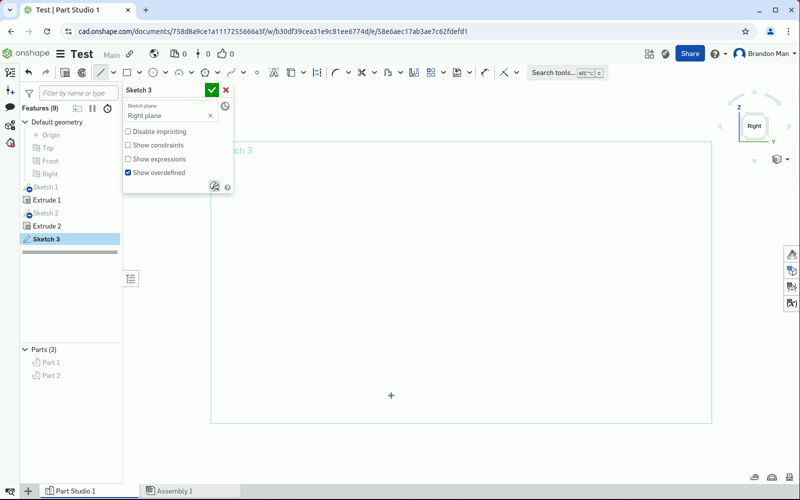
mouse_move(457, 395)
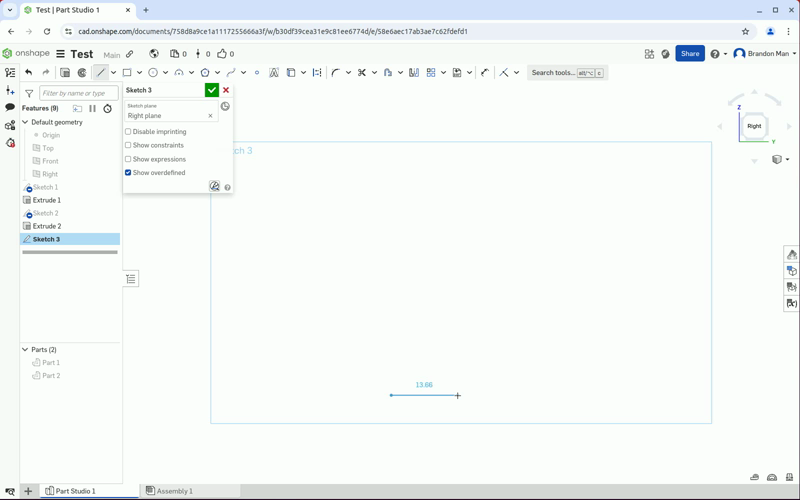
click(457, 395)
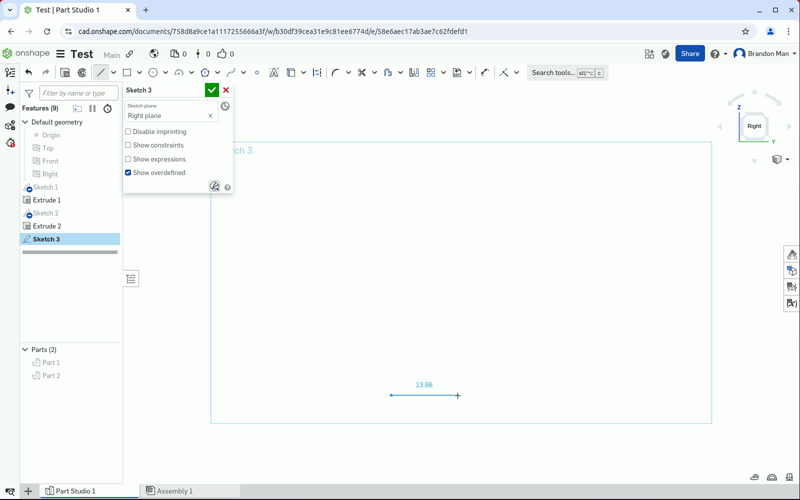
key_up(shift)
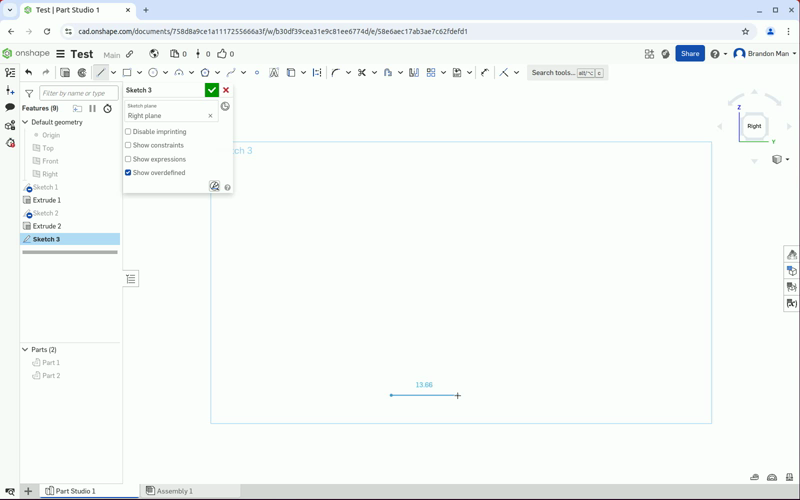
key_down(shift)
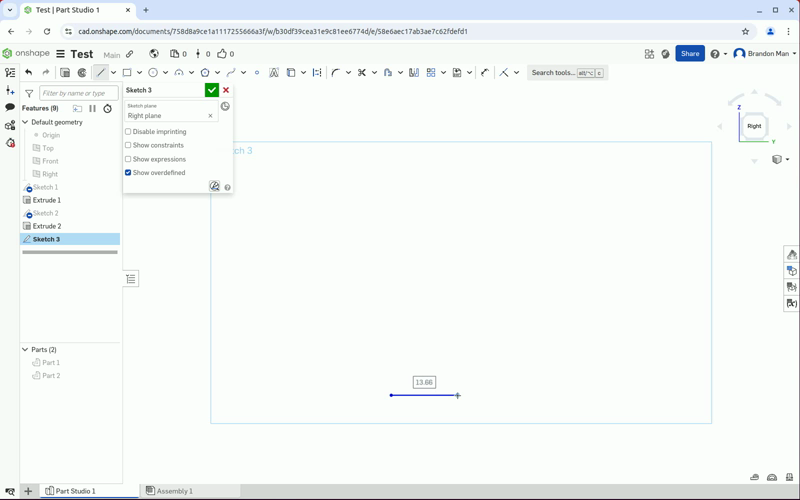
mouse_move(487, 395)
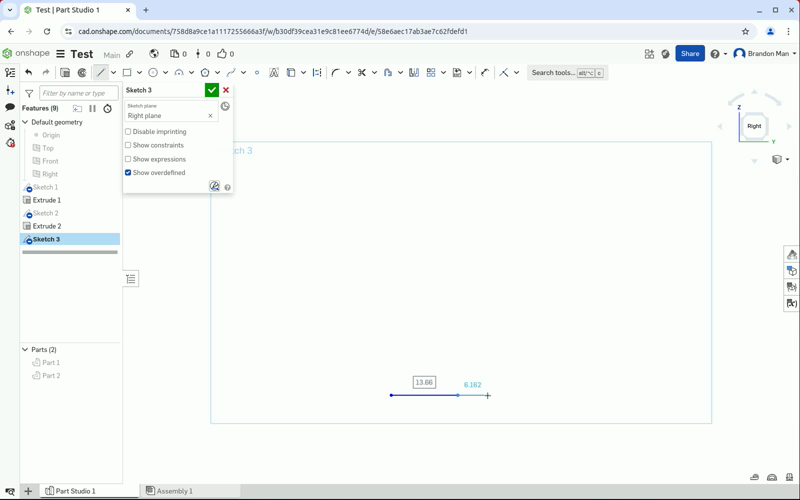
mouse_move(457, 353)
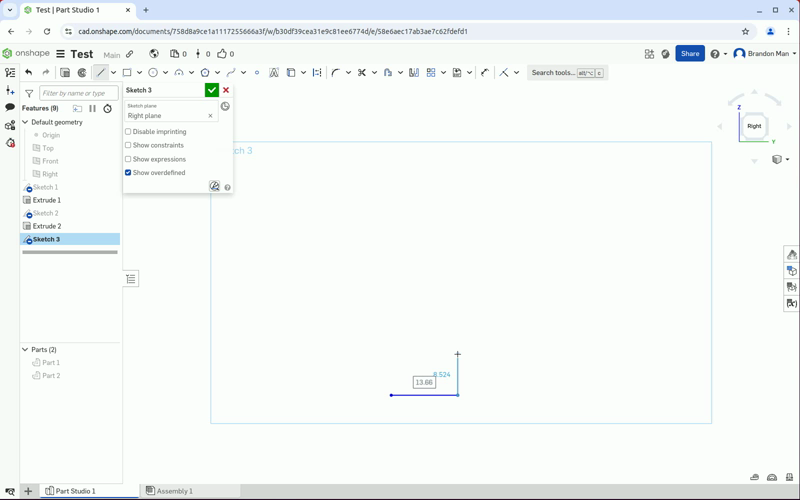
click(457, 353)
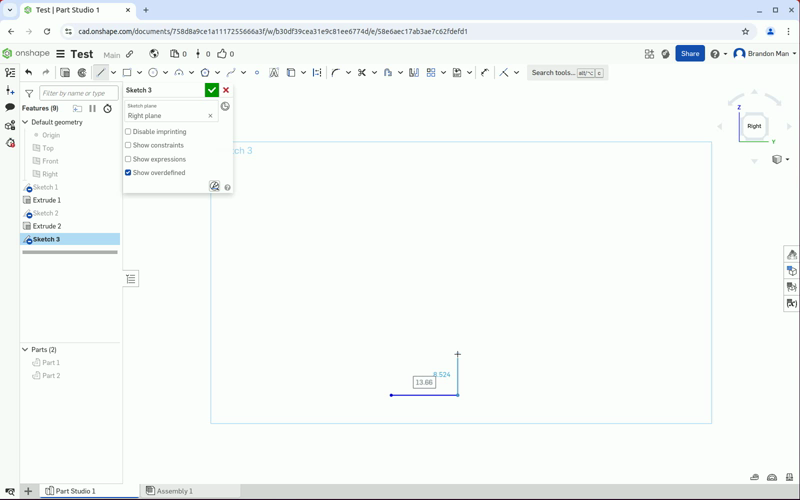
key_up(shift)
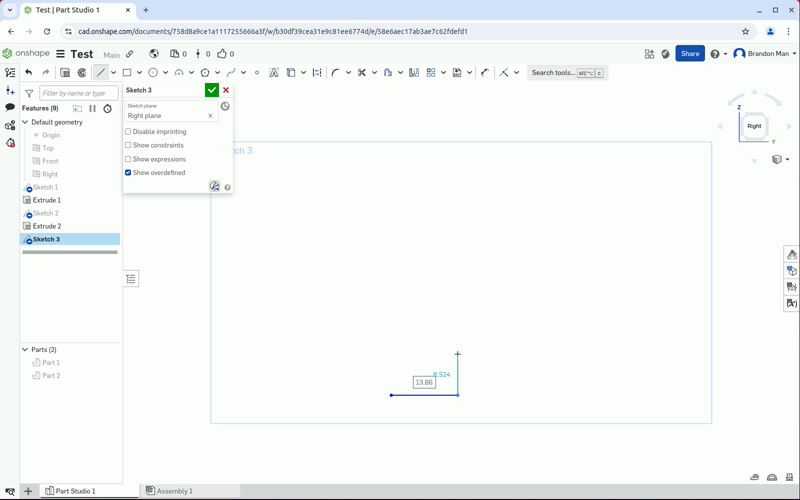
key_down(shift)
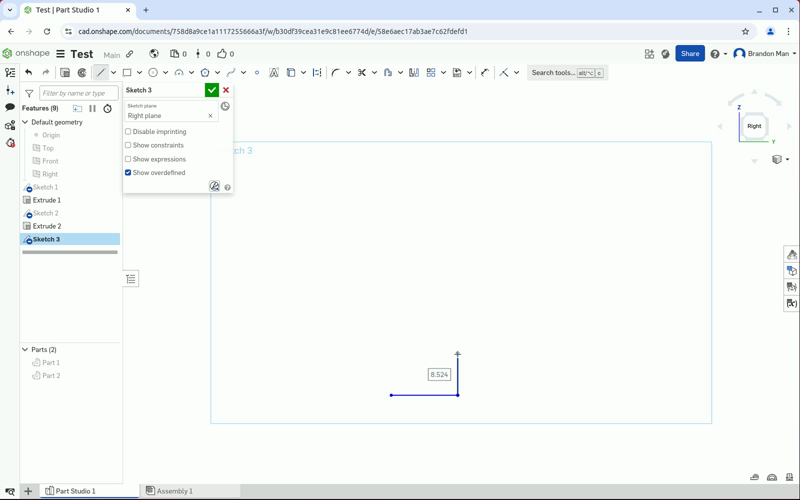
mouse_move(391, 353)
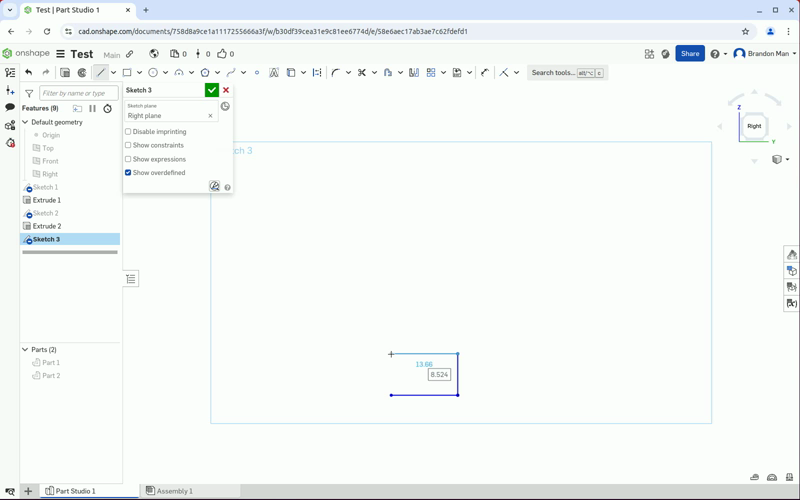
click(391, 353)
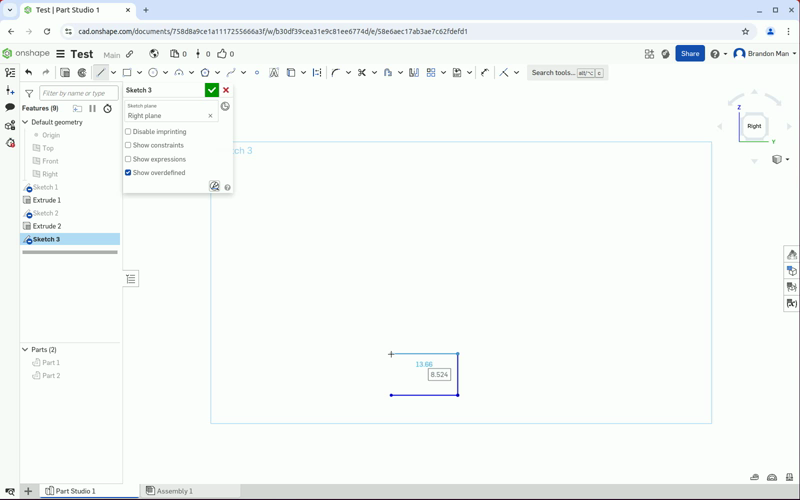
key_up(shift)
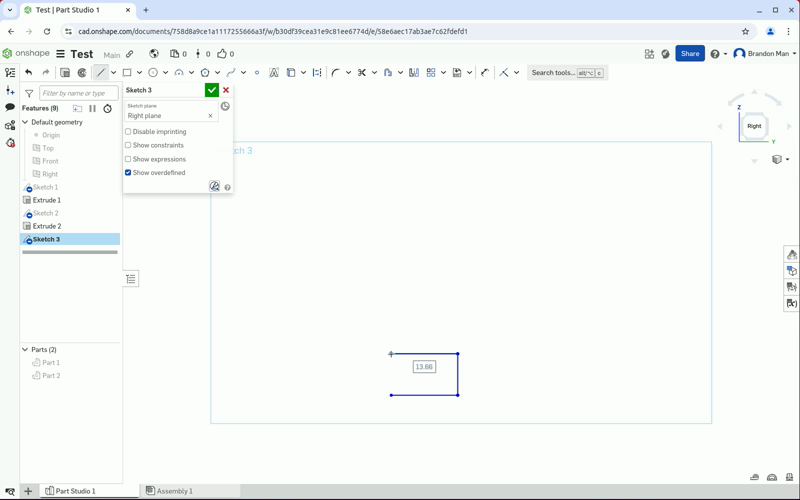
mouse_move(421, 353)
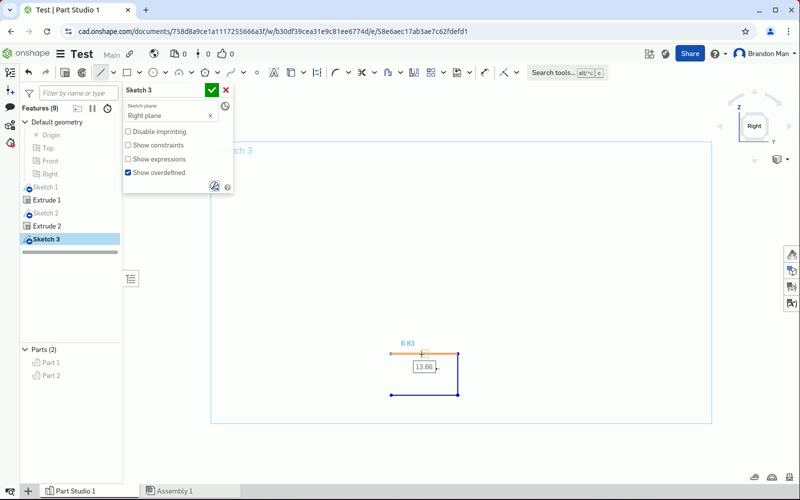
key_down(shift)
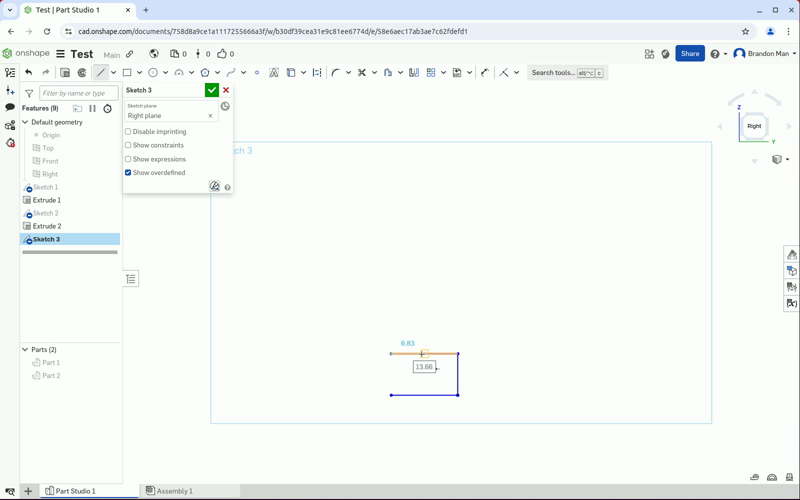
mouse_move(391, 395)
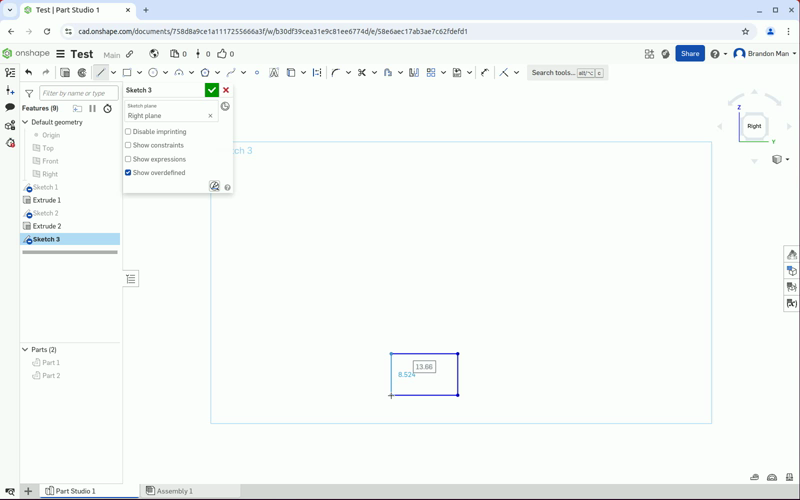
key_up(shift)
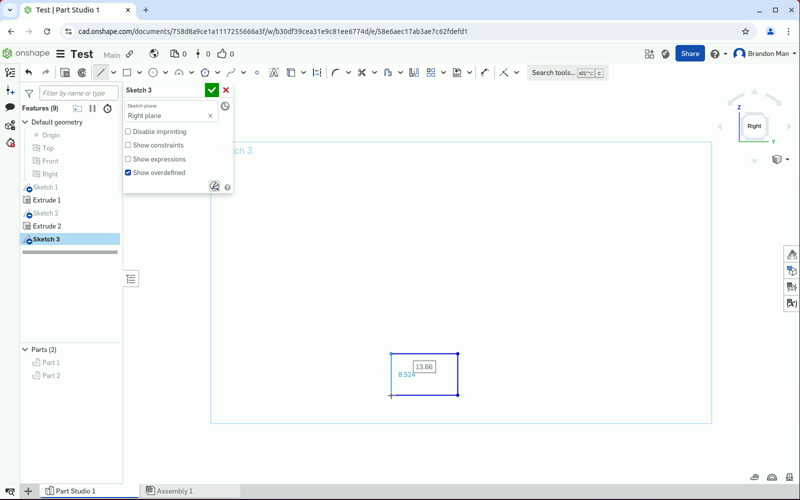
click(391, 395)
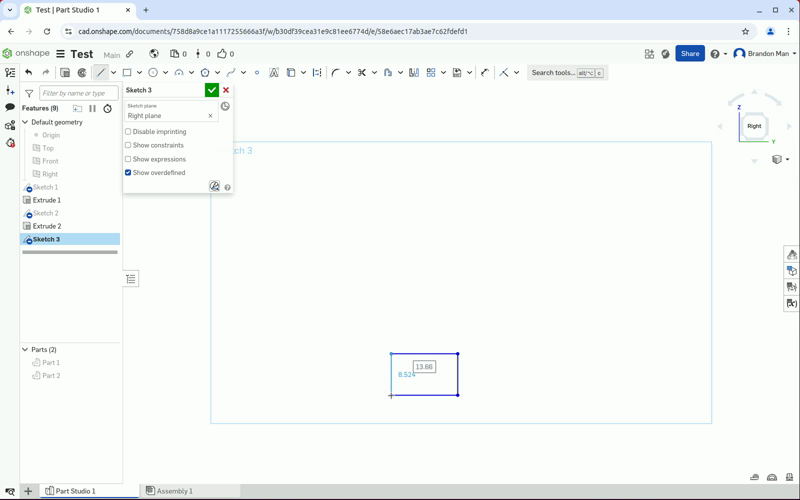
key(esc)
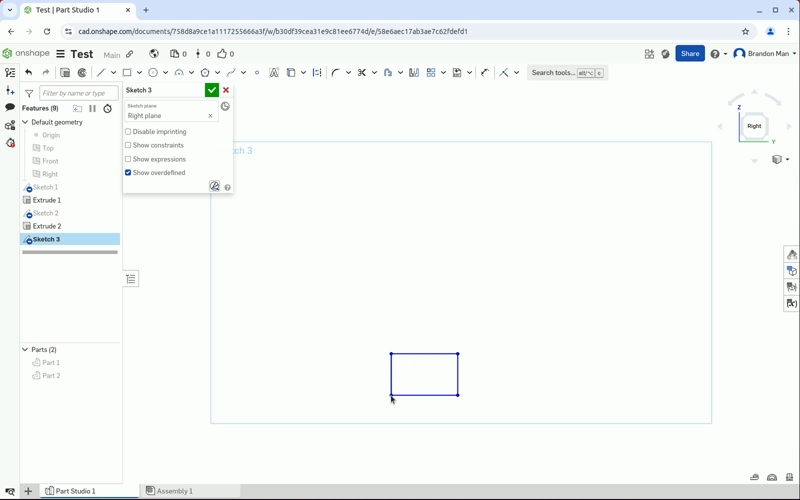
mouse_move(395, 379)
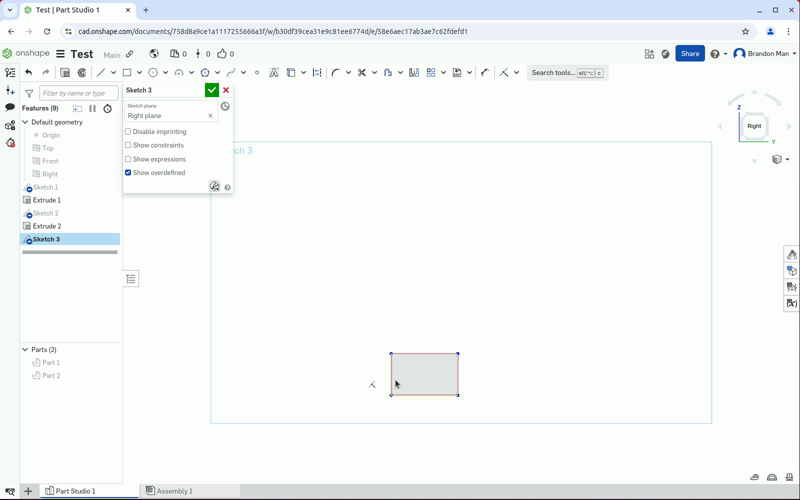
click(395, 379)
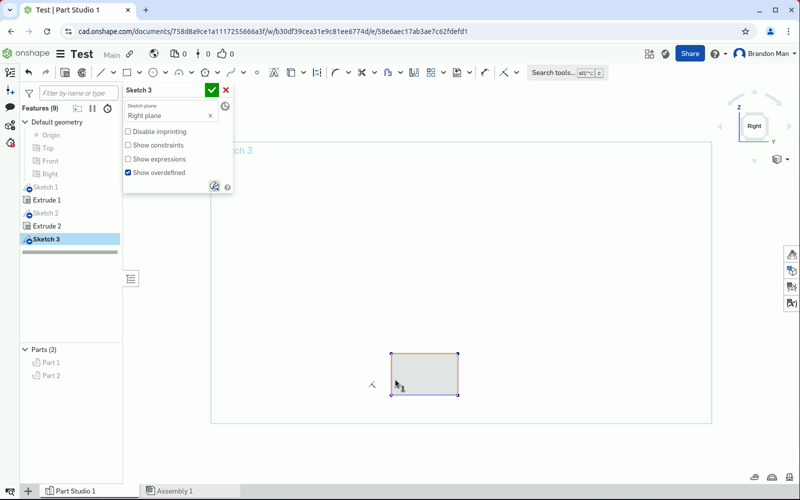
mouse_move(73, 352)
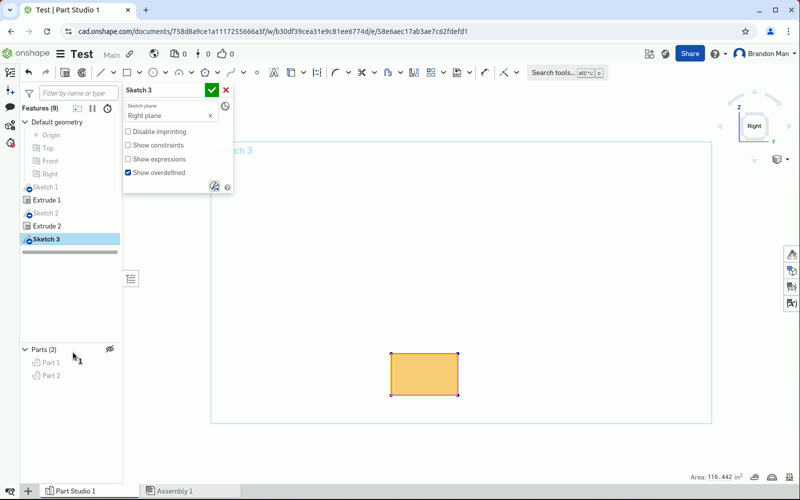
key(shift+y)
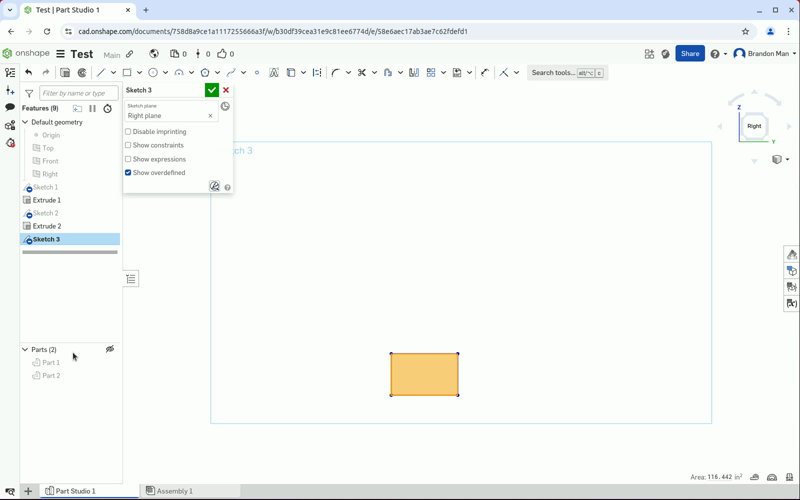
key(shift+e)
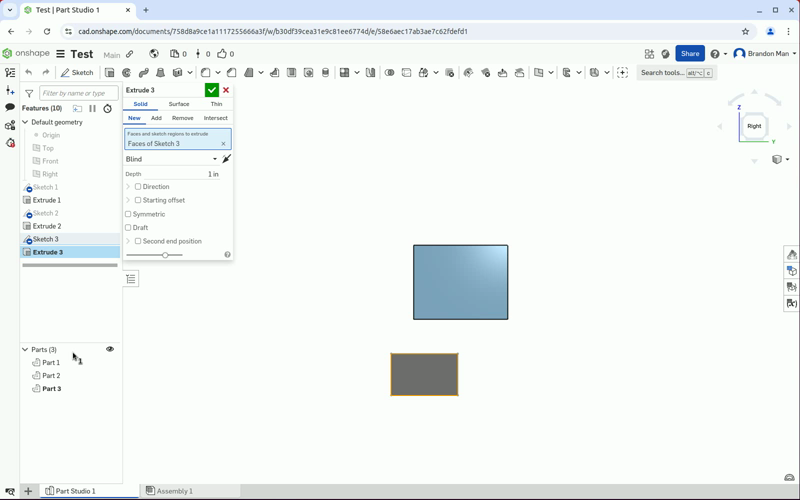
mouse_move(143, 106)
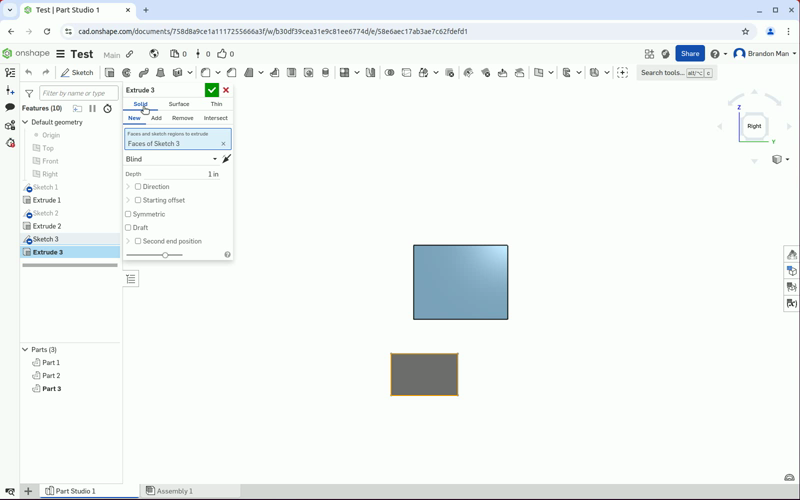
click(143, 106)
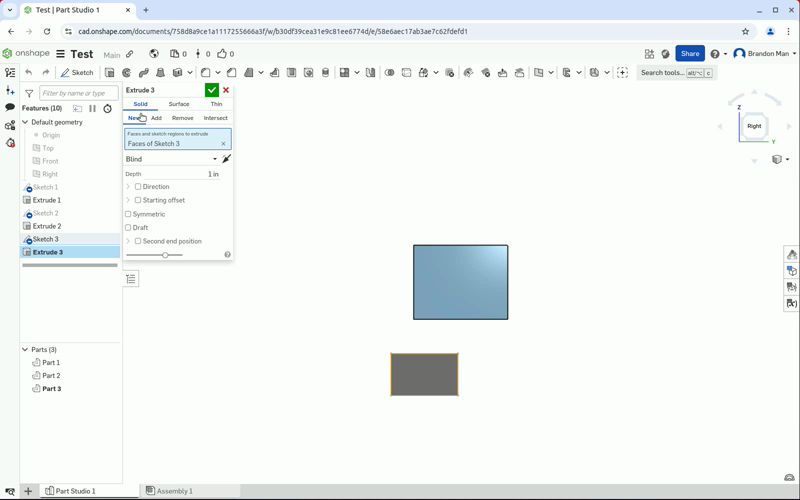
mouse_move(137, 120)
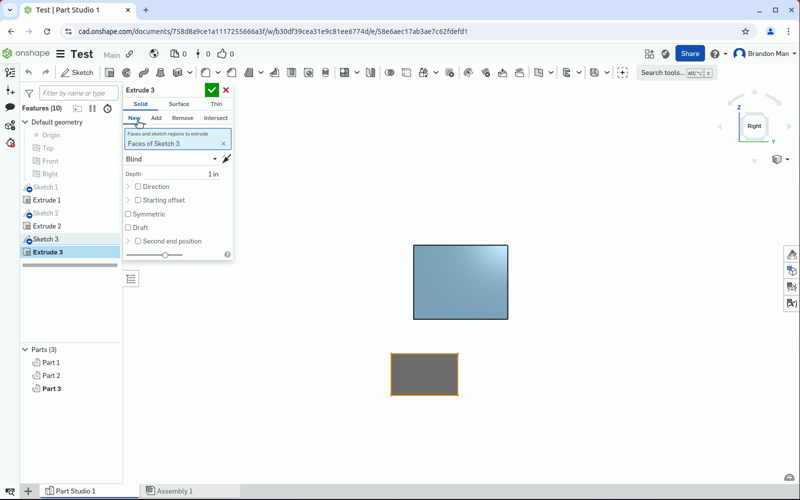
click(137, 120)
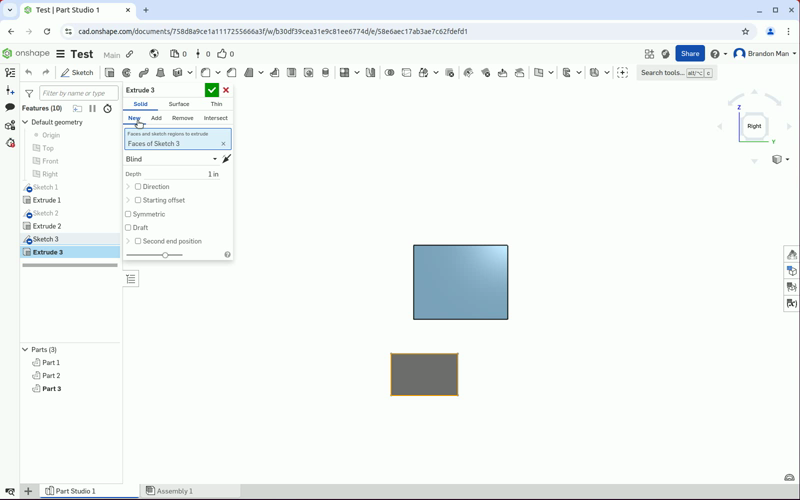
key(tab, 4)
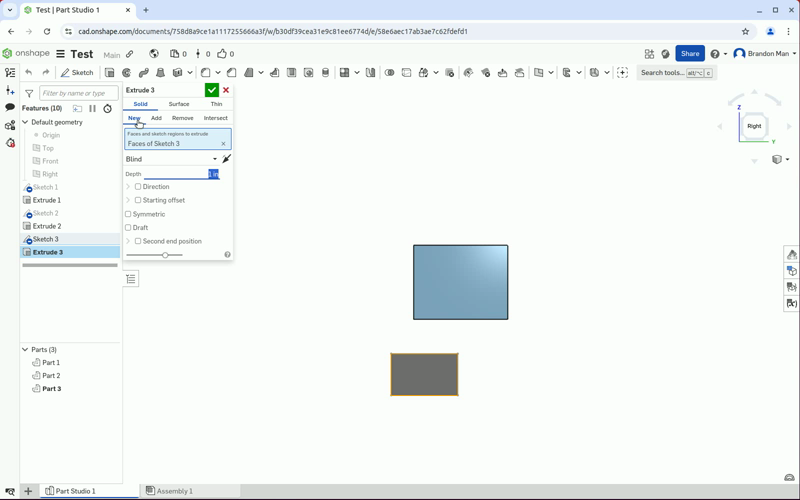
text(7.943)
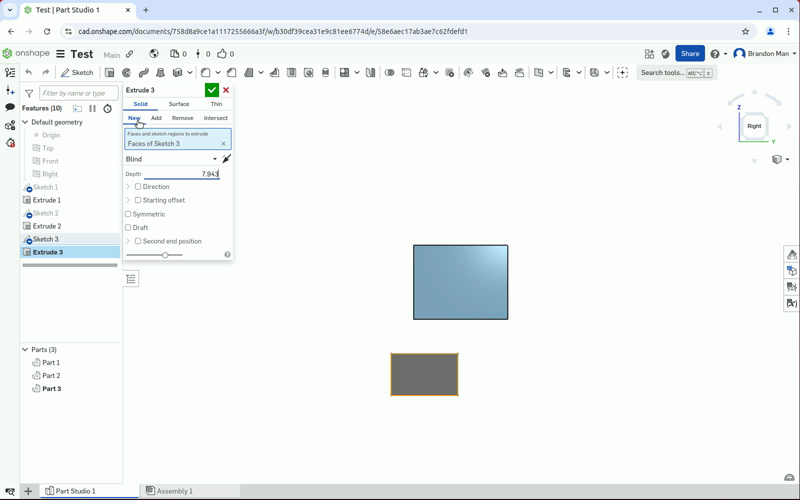
key(enter)
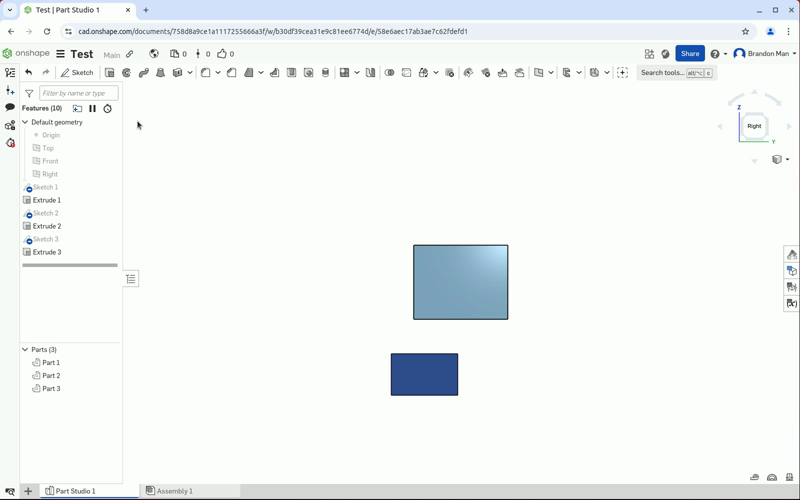
key(shift+h)
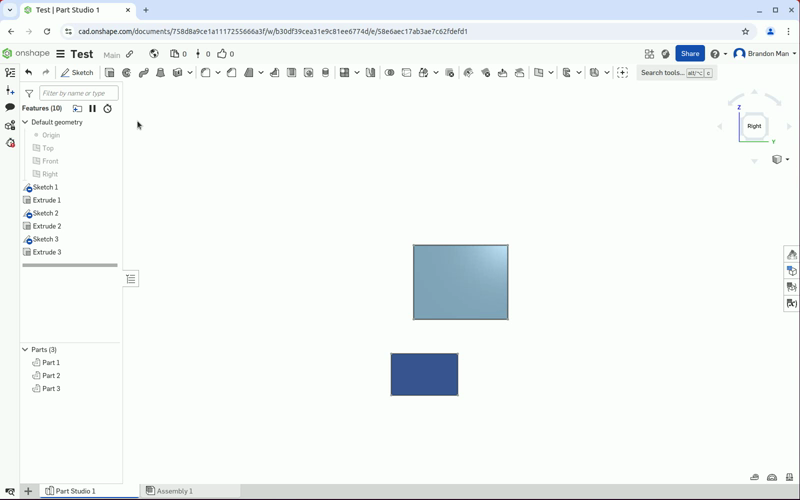
key(shift+h)
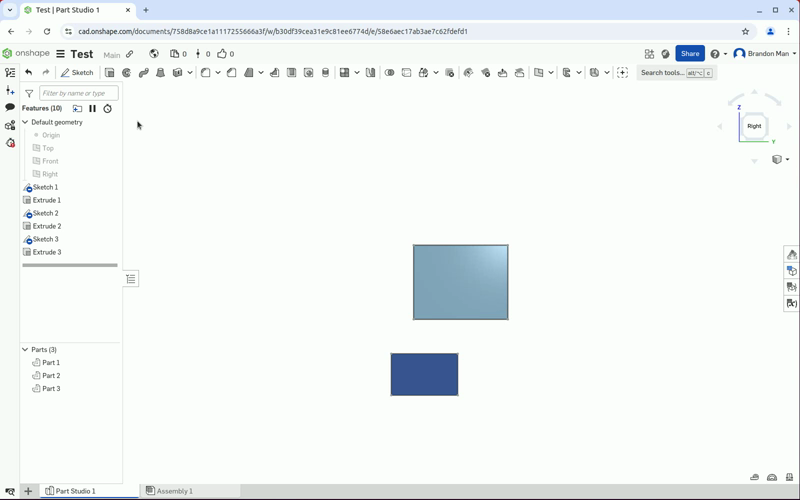
key(shift+7)
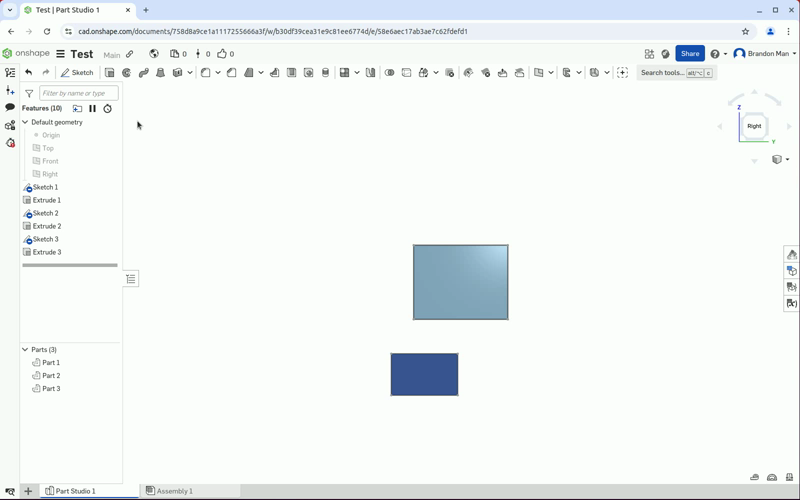
key(right, 2)
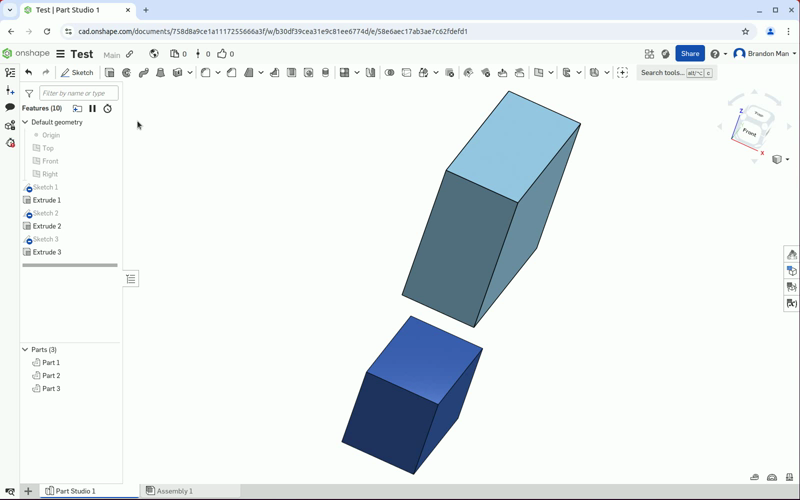
key(down, 2)
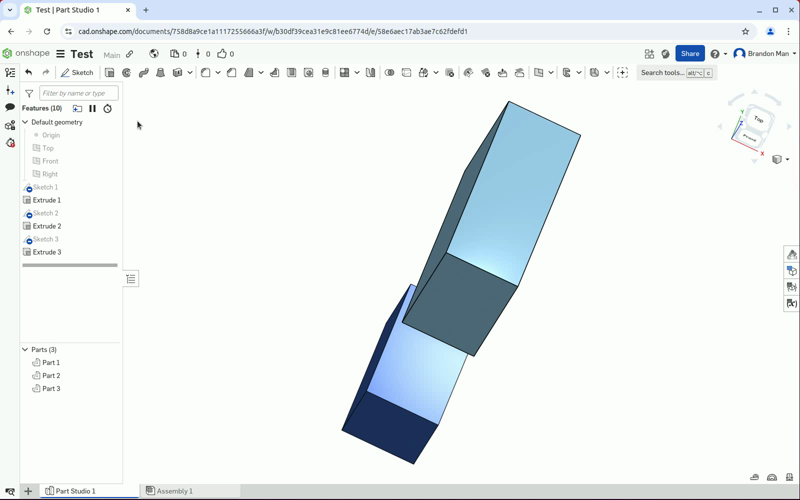
key(up, 2)
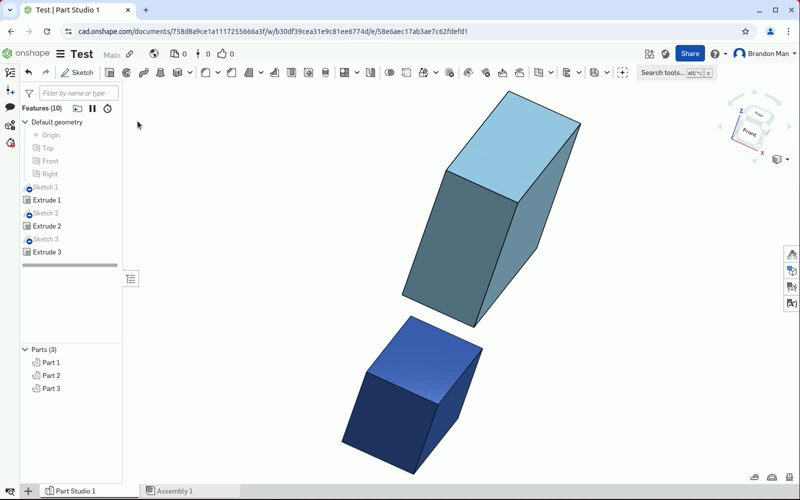
key(left, 2)
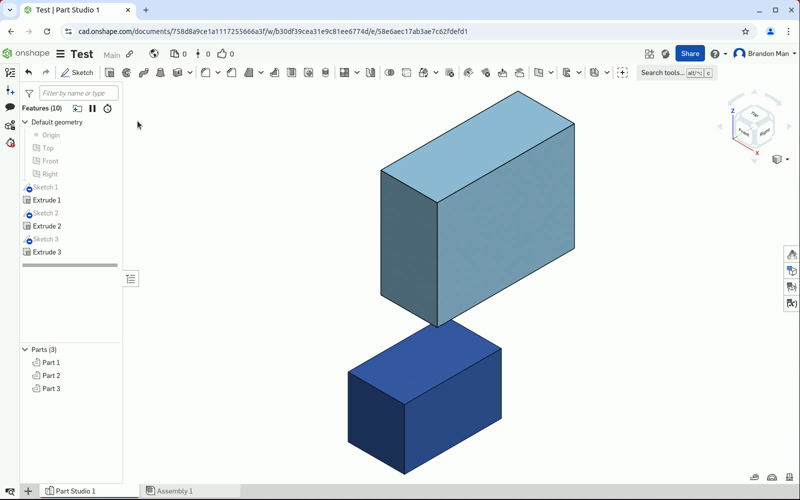
mouse_move(73, 189)
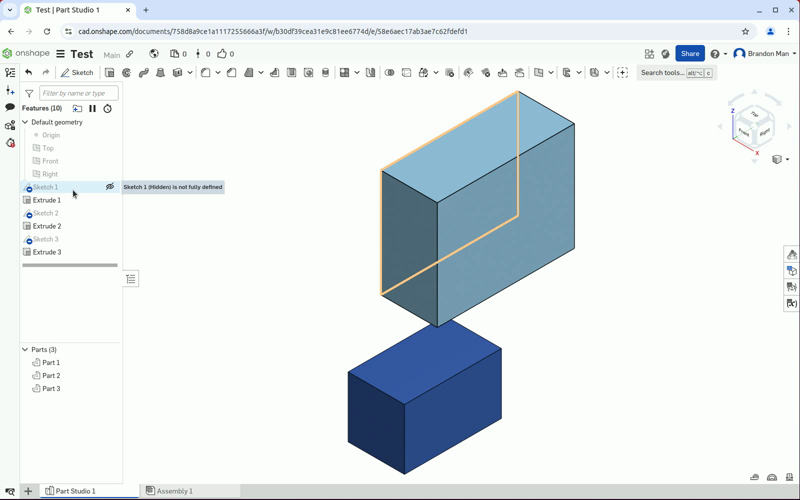
click(73, 189)